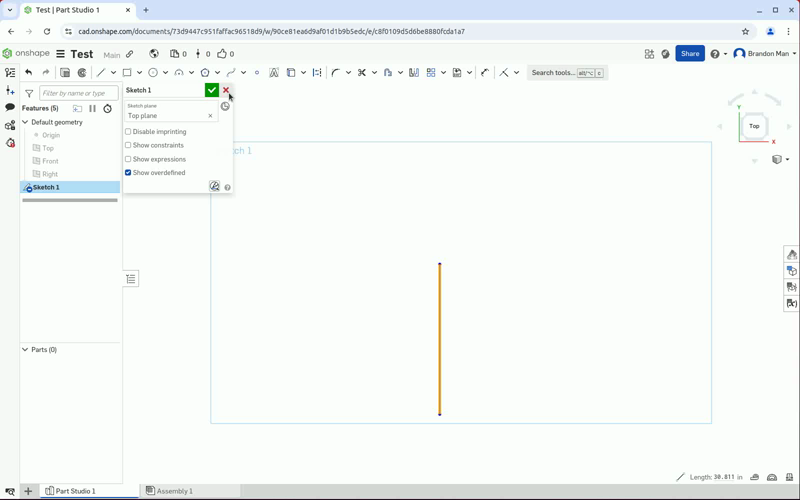
key(shift+h)
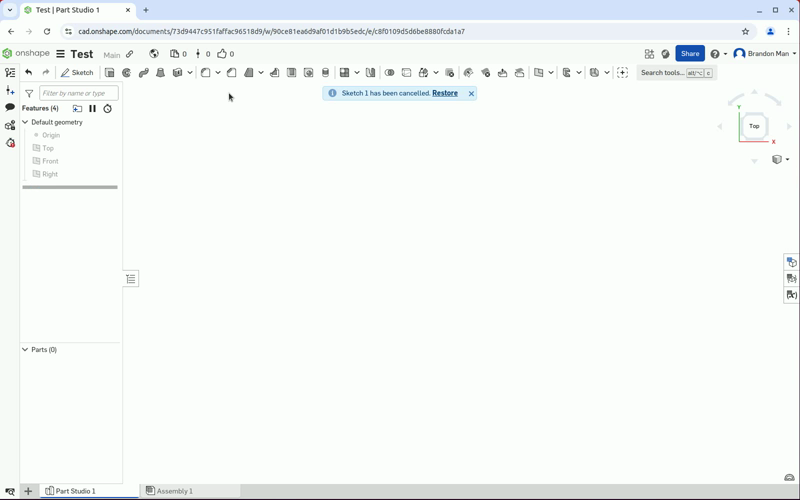
mouse_move(73, 352)
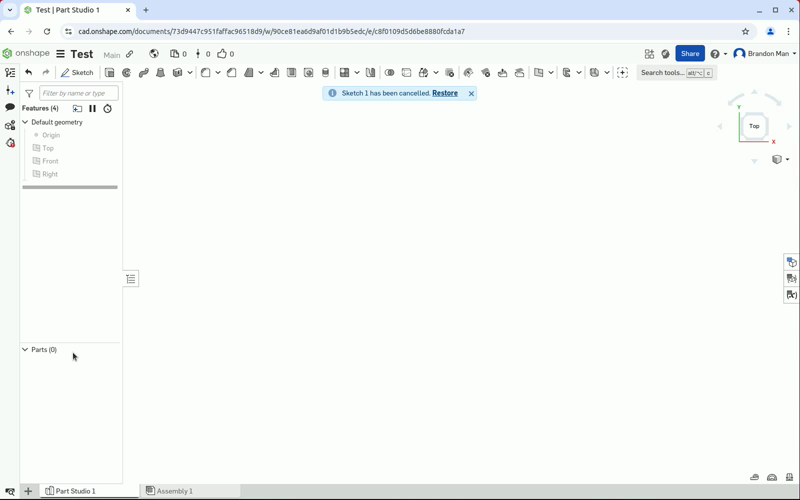
key(y)
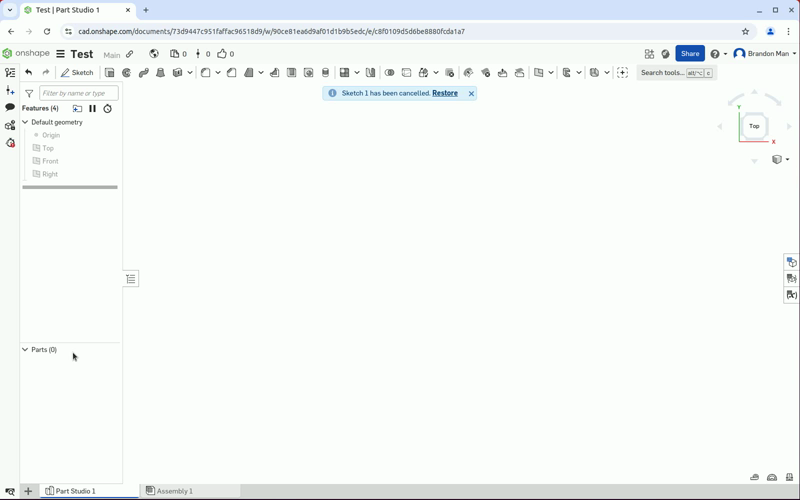
key(shift+p)
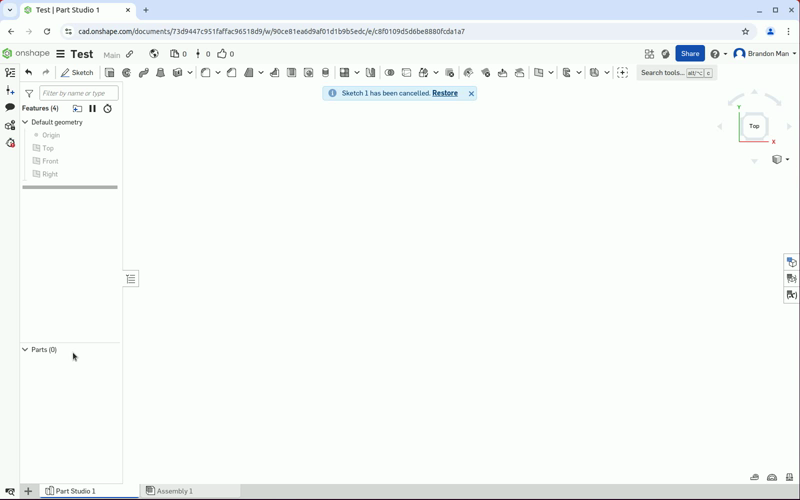
key(space)
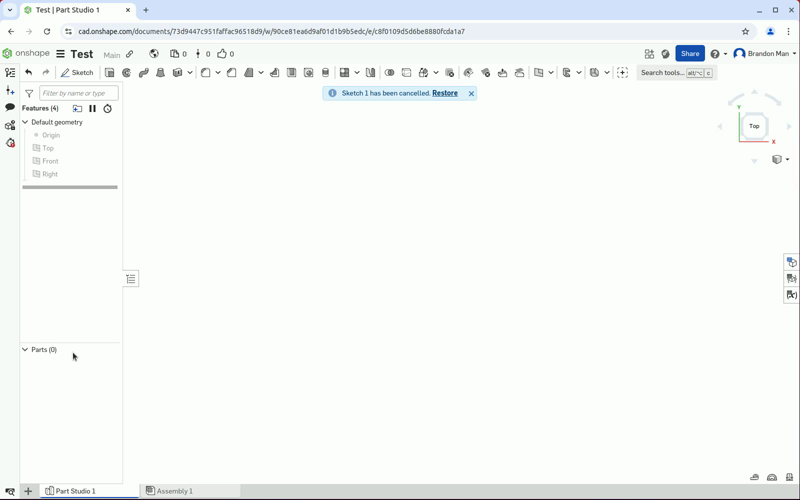
key_down(shift)
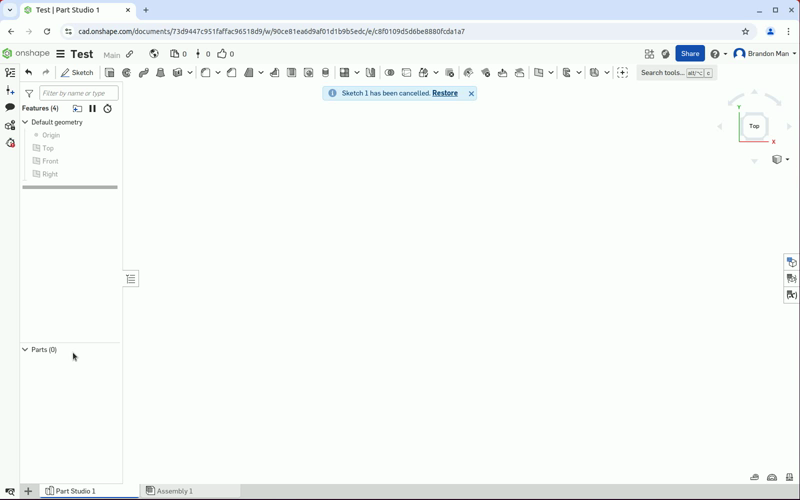
key(up)
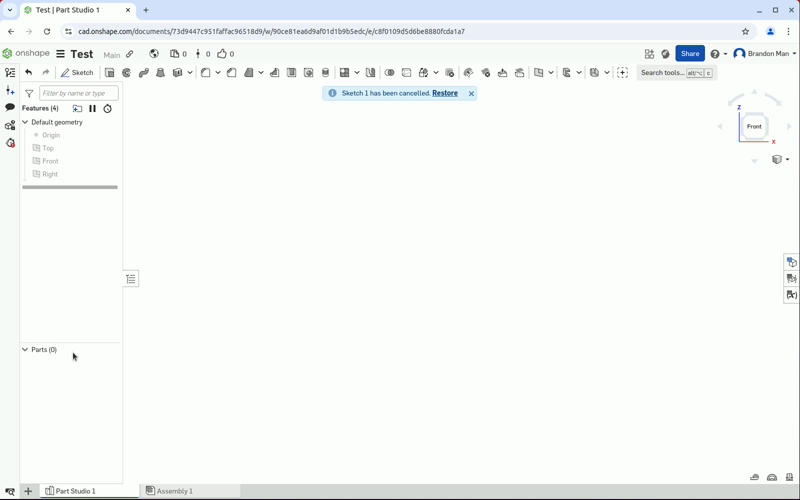
key_up(shift)
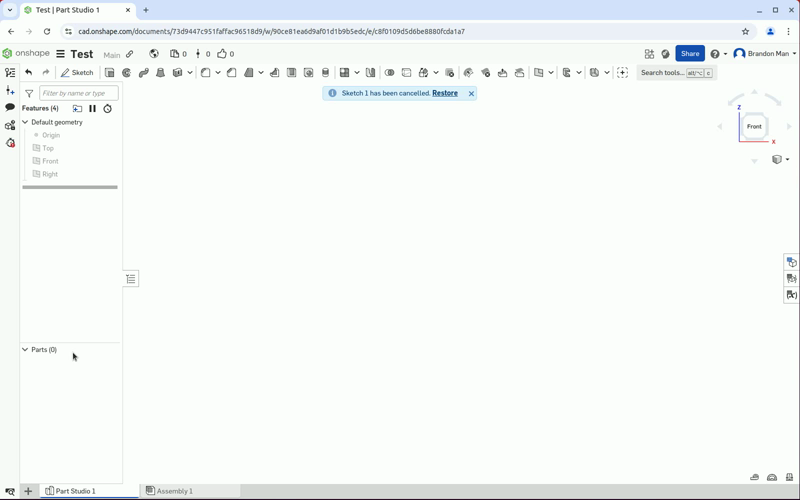
mouse_move(73, 352)
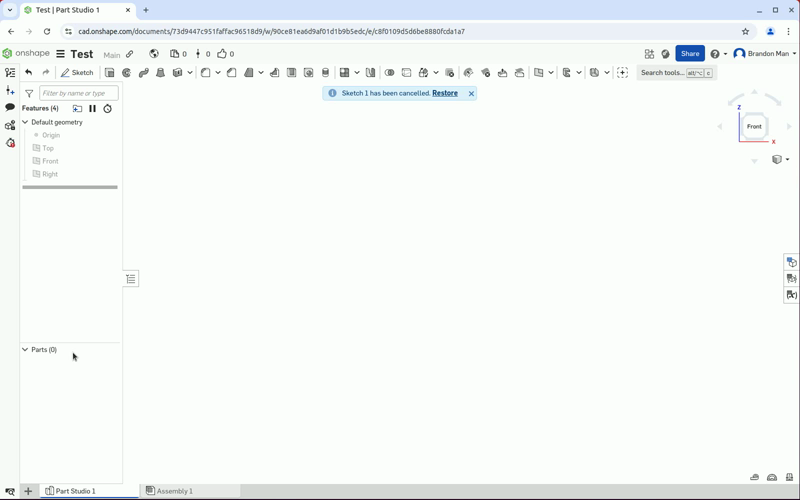
key(shift+y)
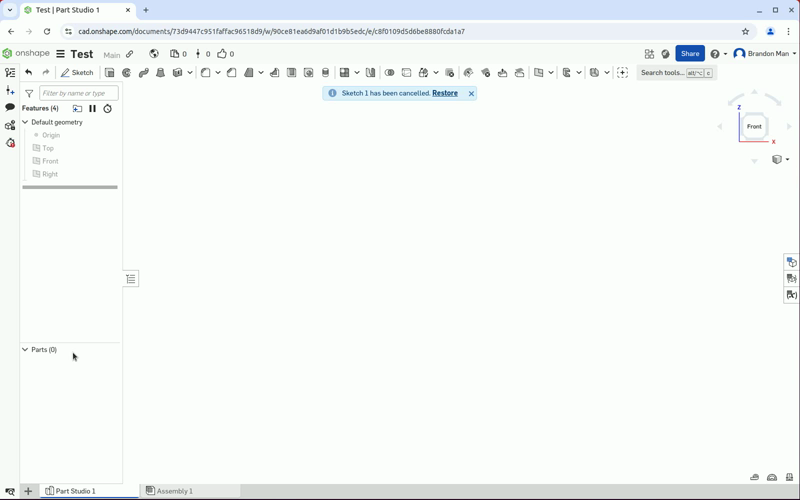
key(shift+s)
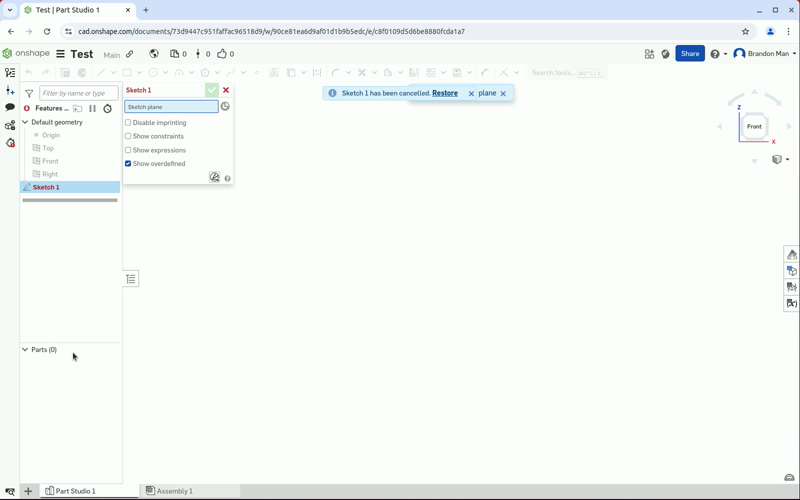
mouse_move(73, 163)
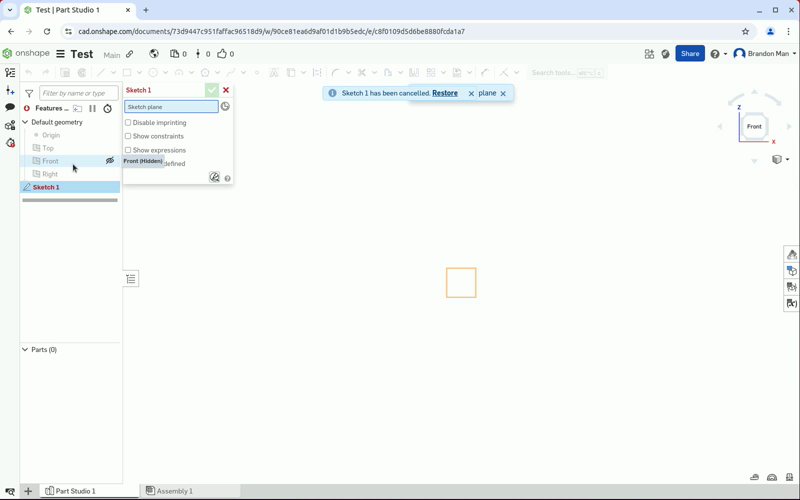
click(73, 163)
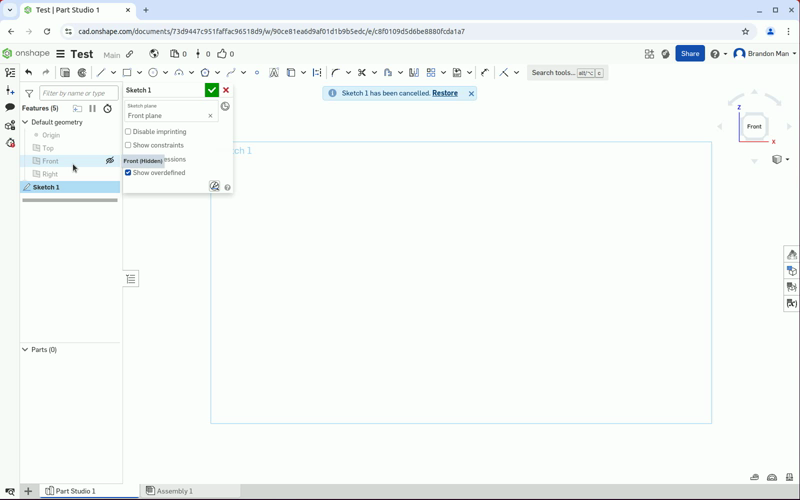
mouse_move(73, 352)
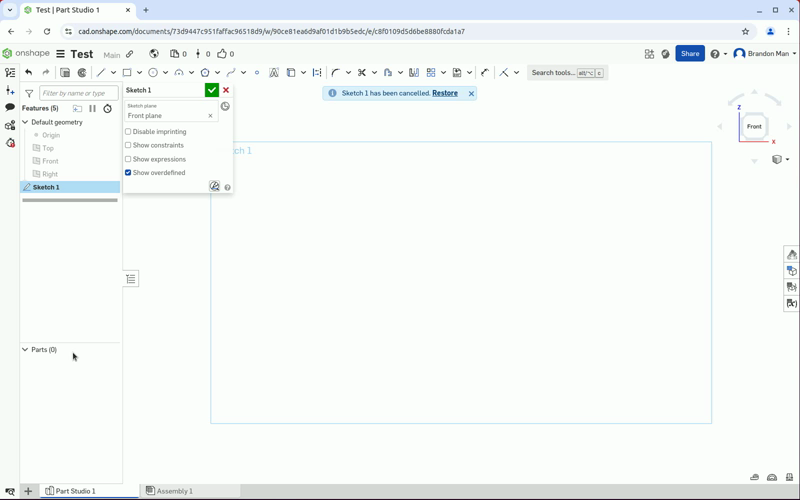
key(y)
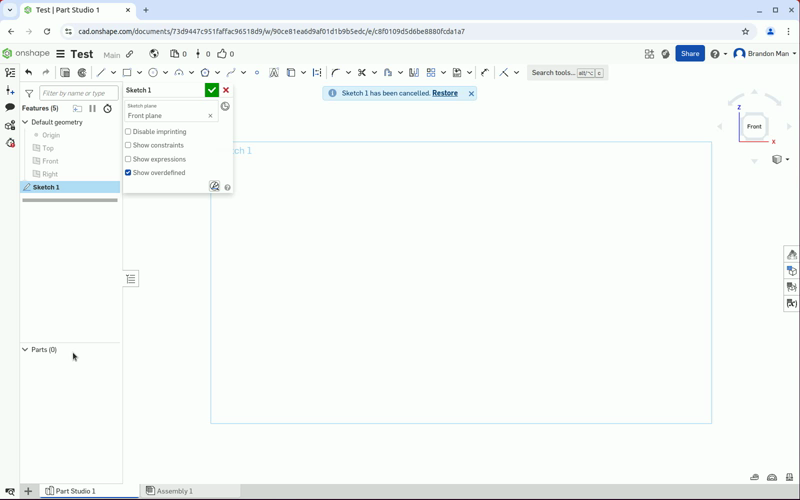
key(c)
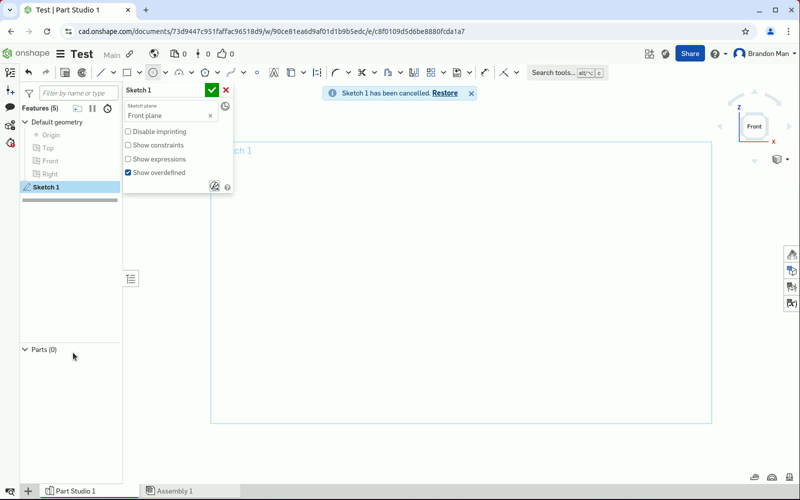
key_down(shift)
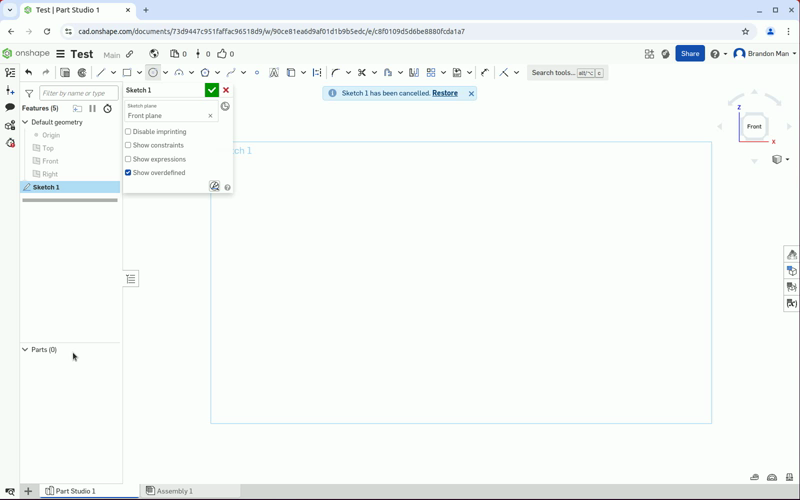
mouse_move(461, 282)
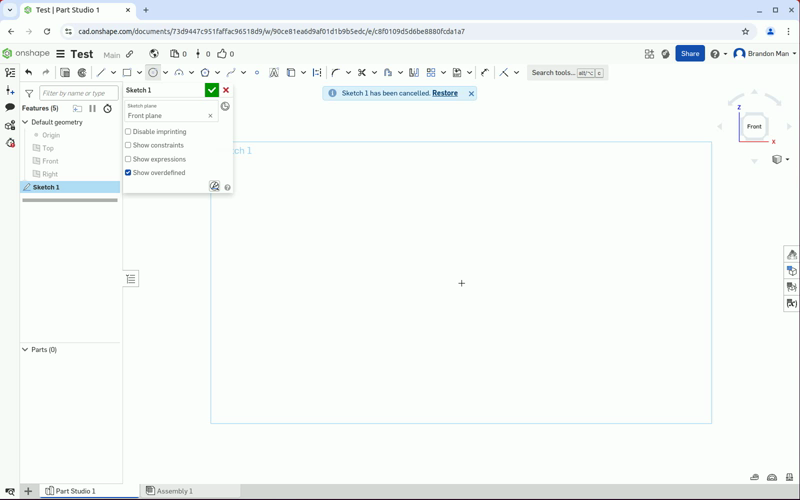
click(461, 282)
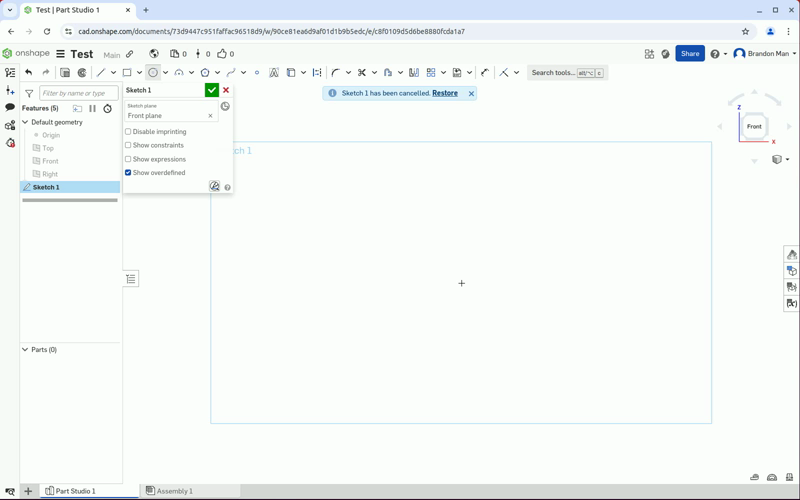
key_up(shift)
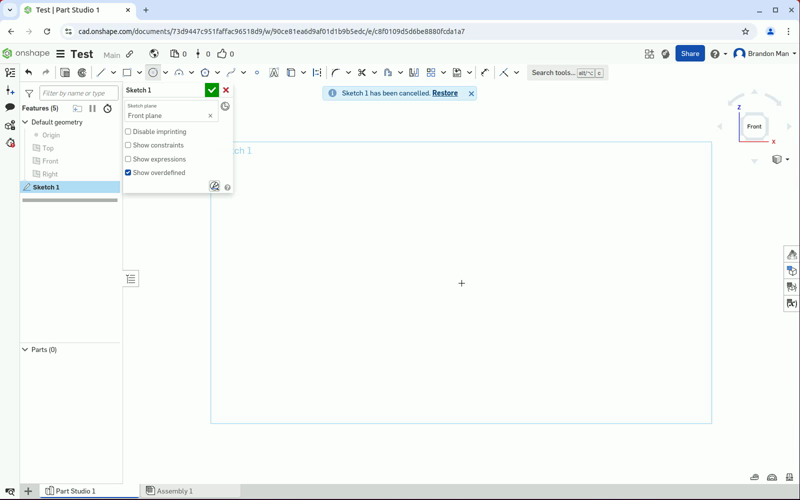
mouse_move(569, 282)
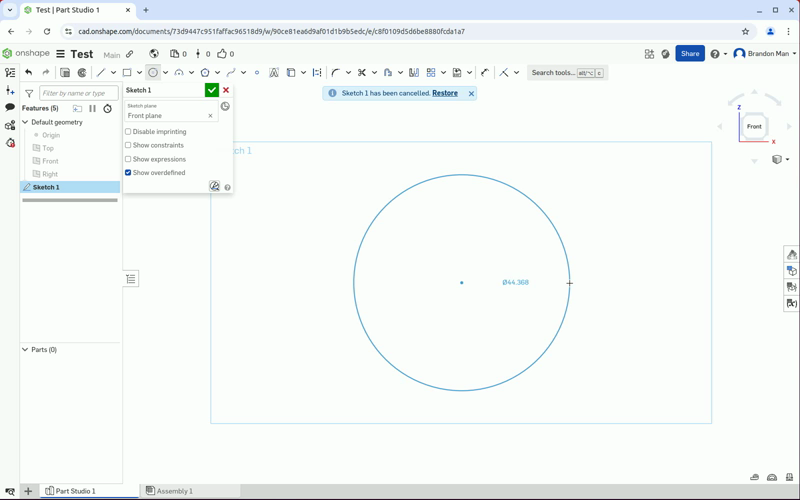
click(569, 282)
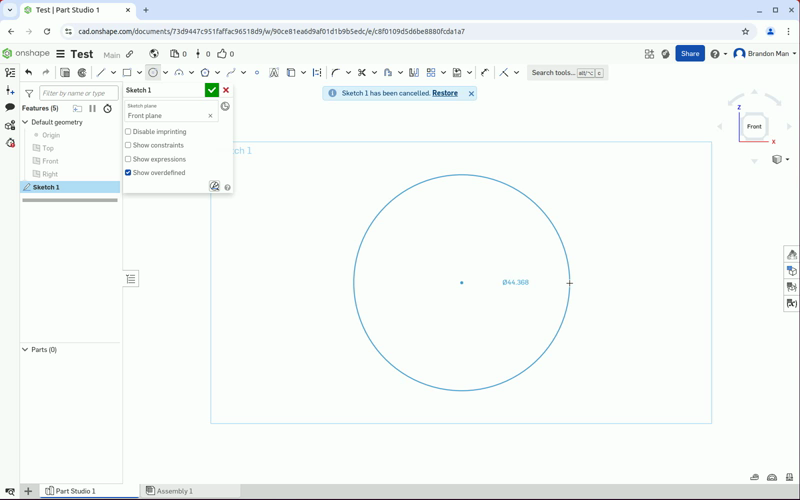
key(esc)
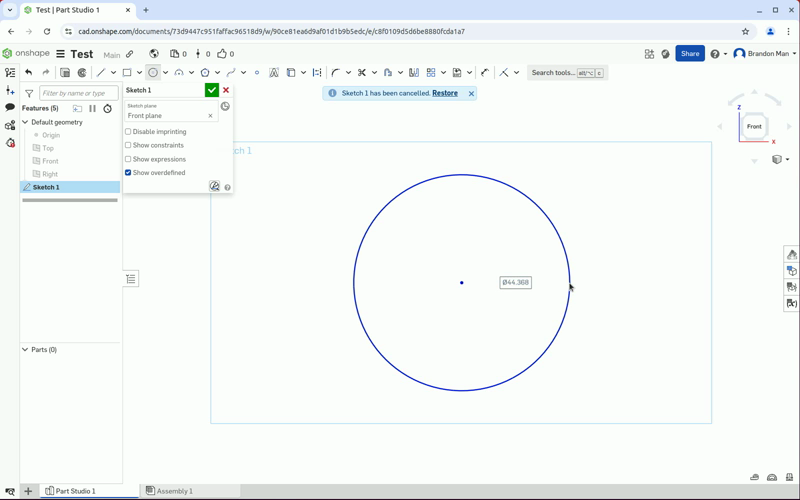
mouse_move(475, 281)
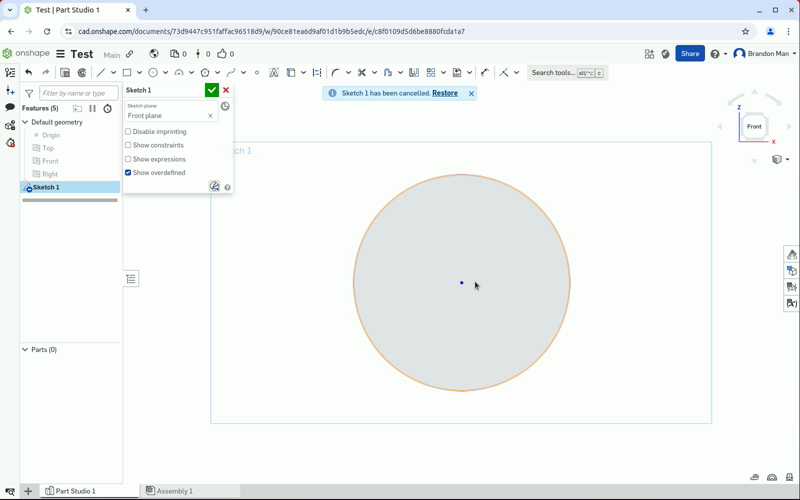
click(475, 281)
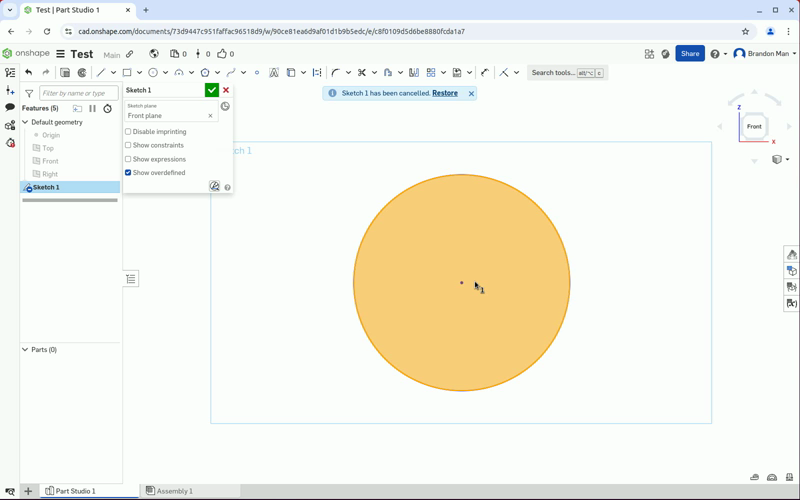
mouse_move(73, 352)
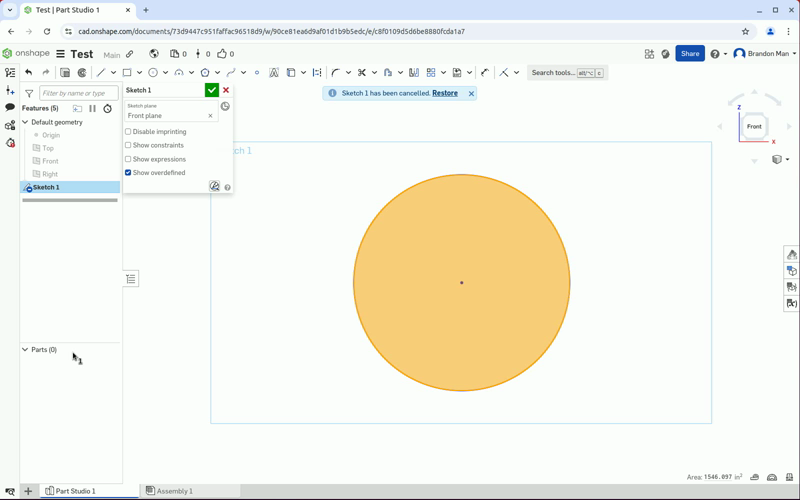
key(shift+y)
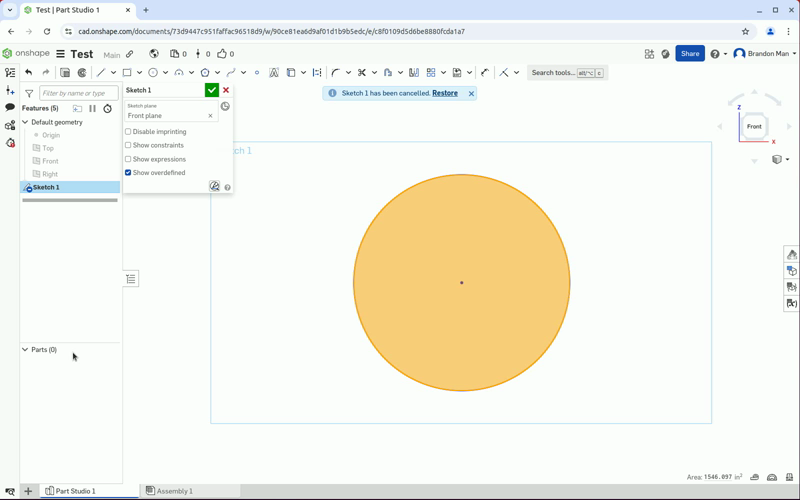
key(shift+e)
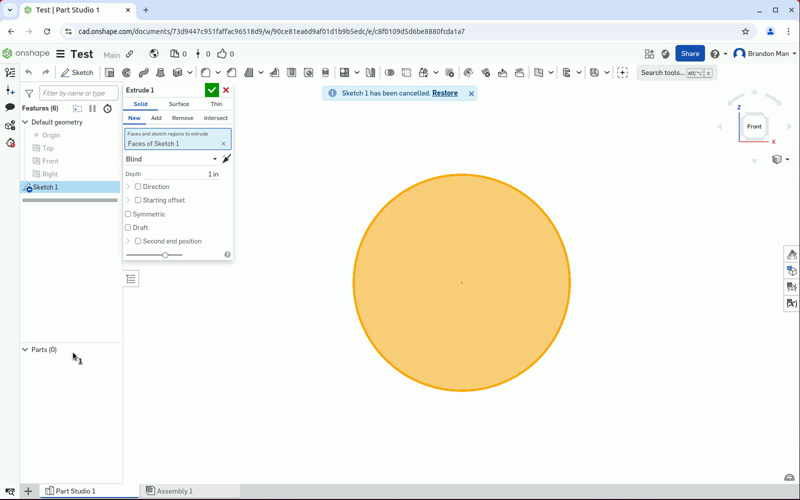
mouse_move(143, 106)
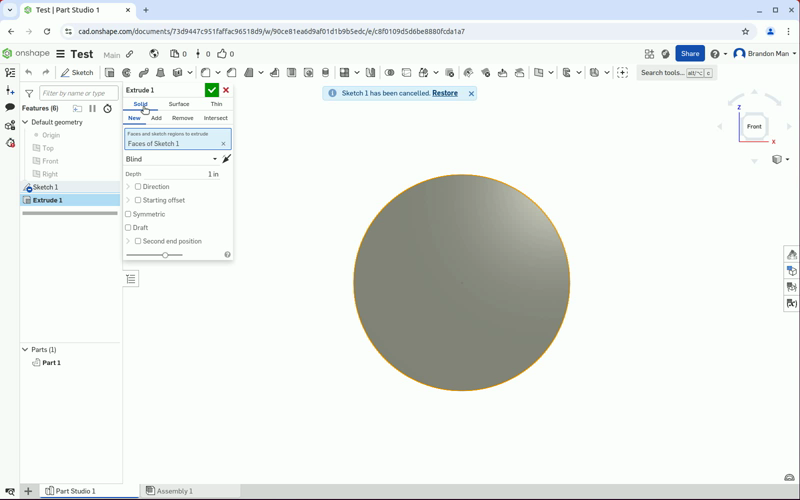
click(143, 106)
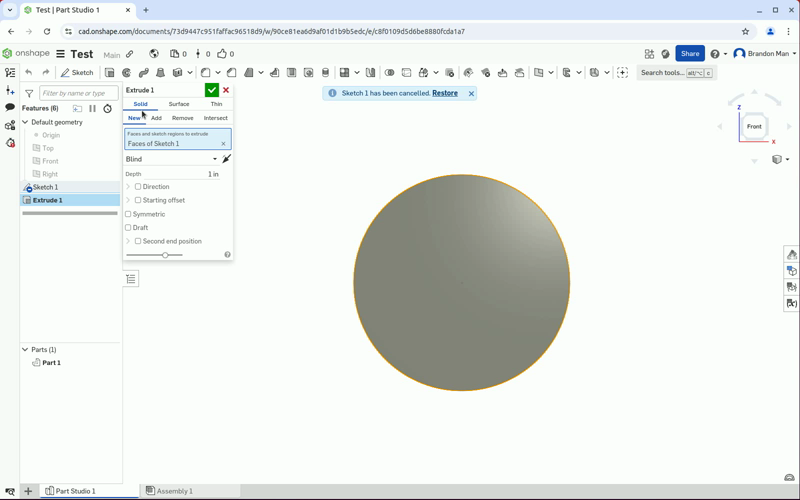
mouse_move(137, 120)
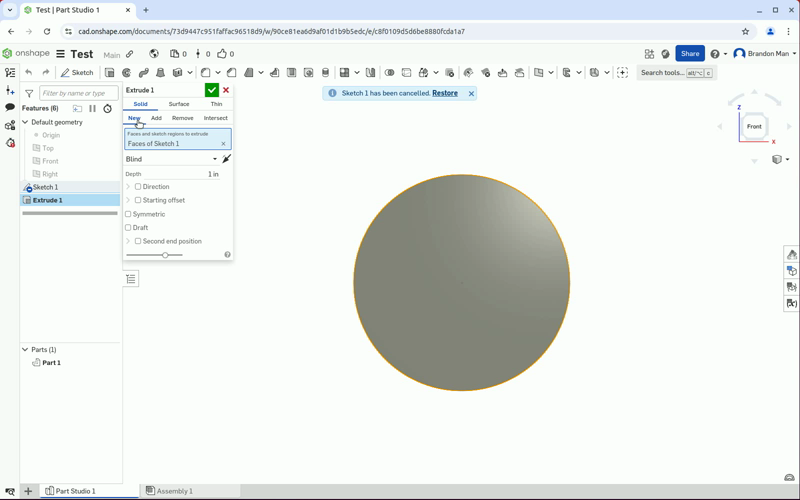
click(137, 120)
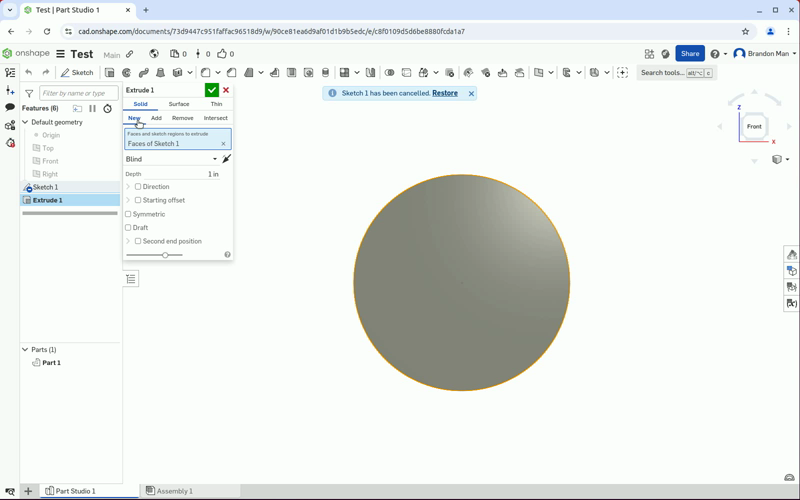
key(tab, 4)
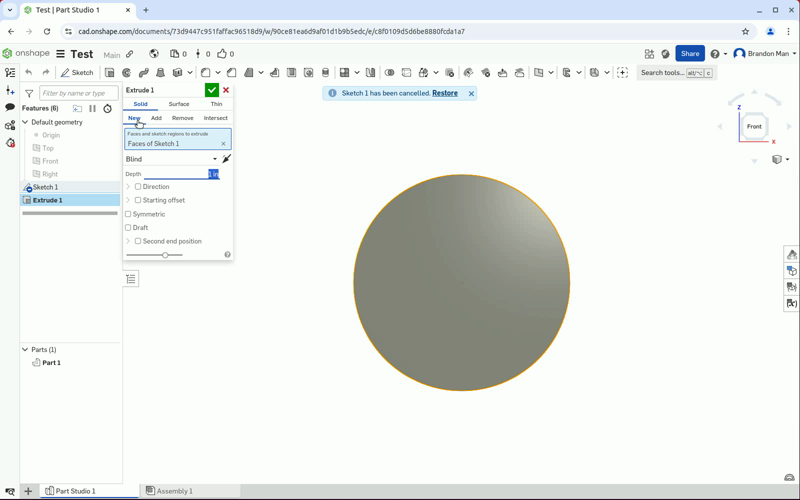
text(0.241)
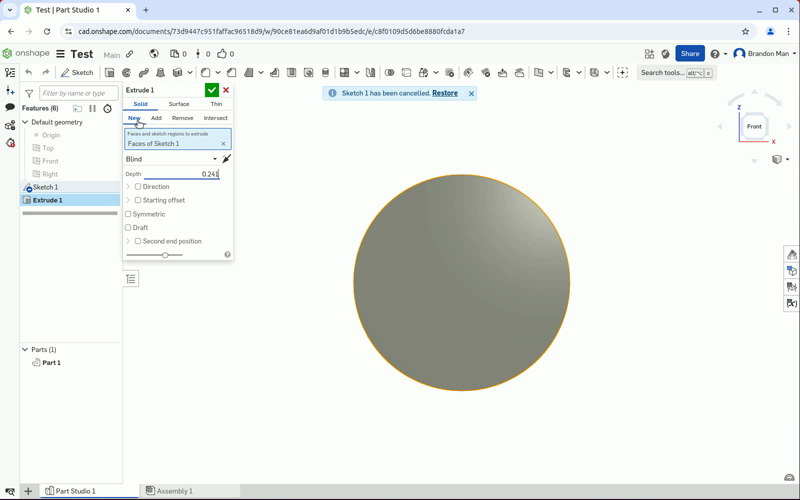
key(enter)
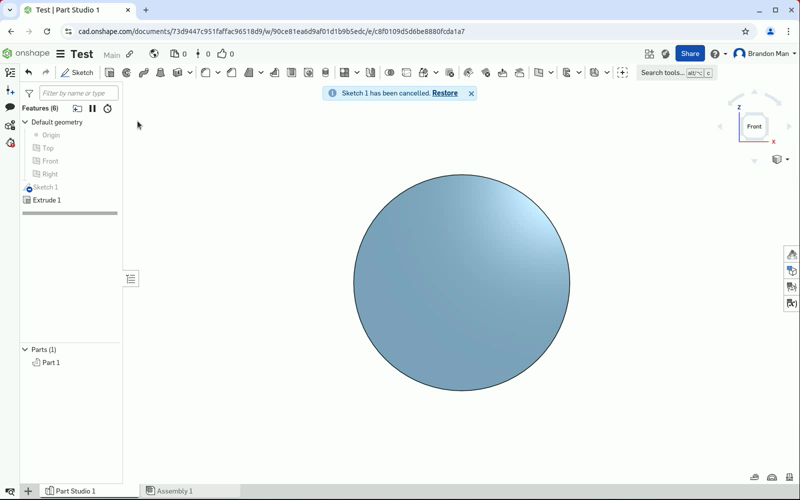
key(shift+h)
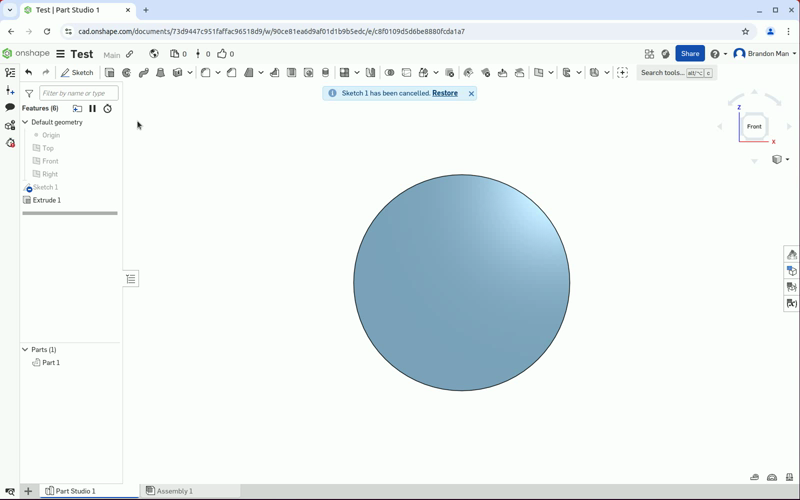
key(shift+h)
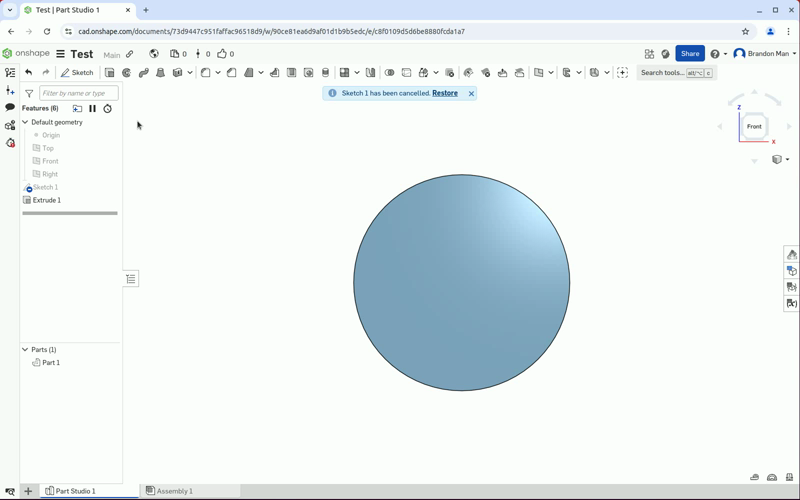
mouse_move(73, 189)
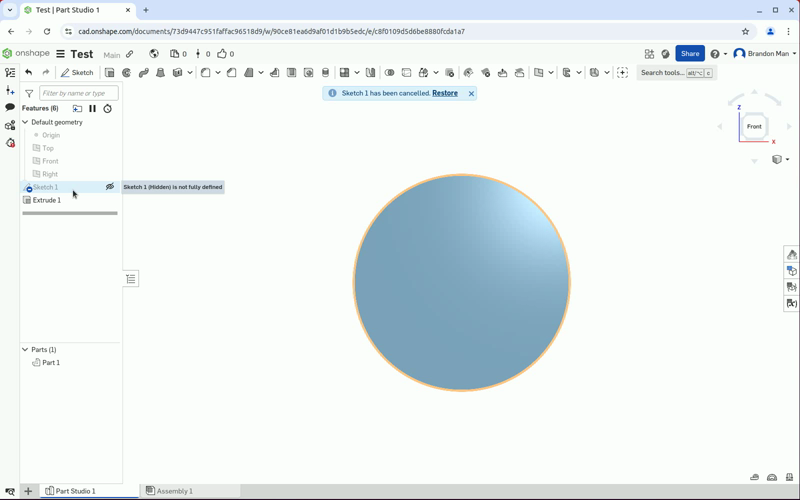
click(73, 189)
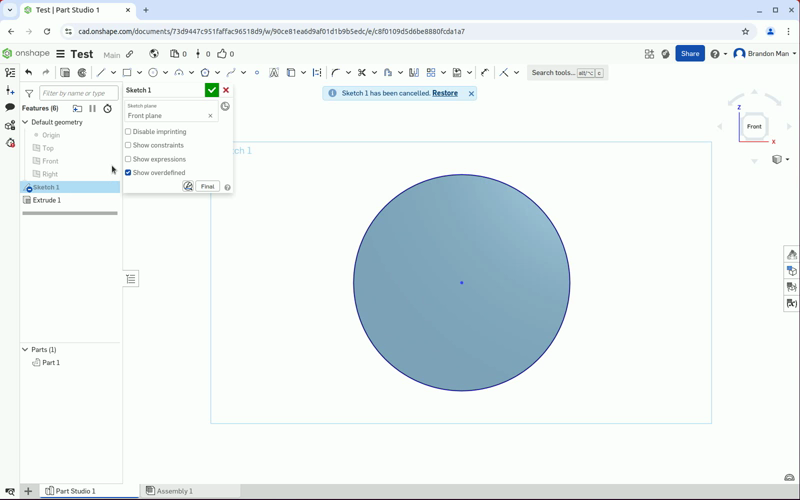
mouse_move(229, 92)
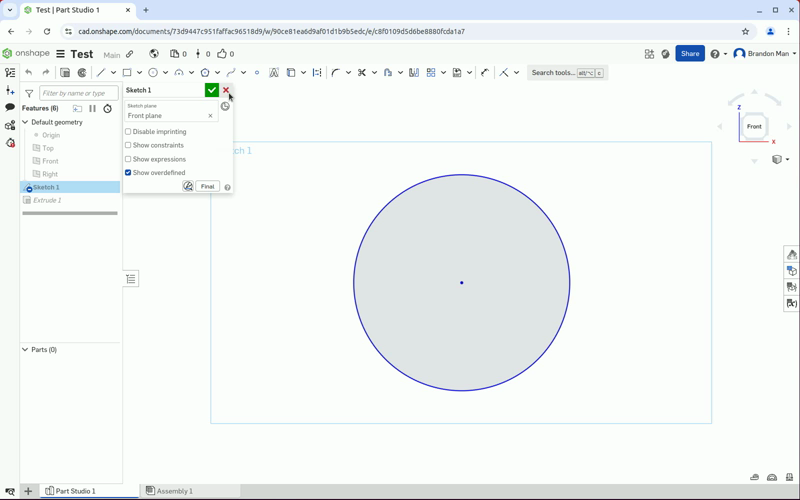
click(229, 92)
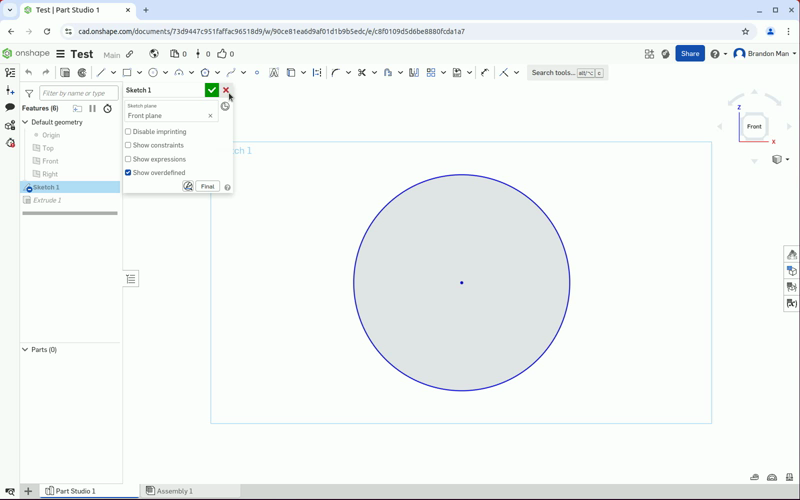
key(shift+s)
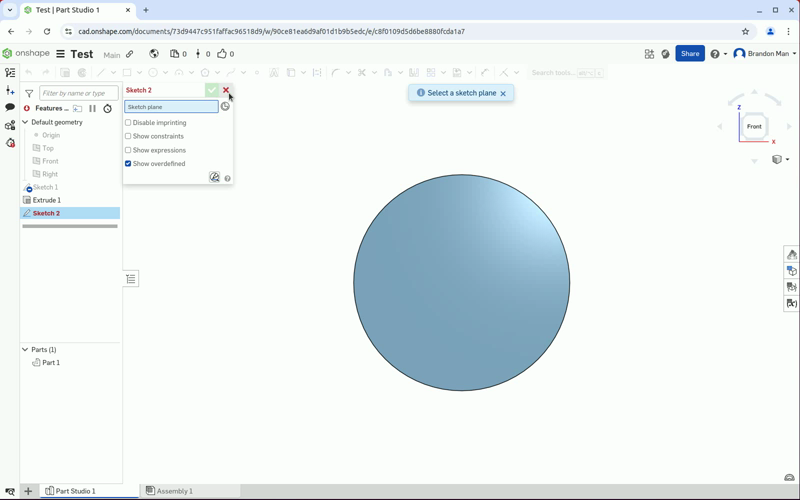
mouse_move(73, 163)
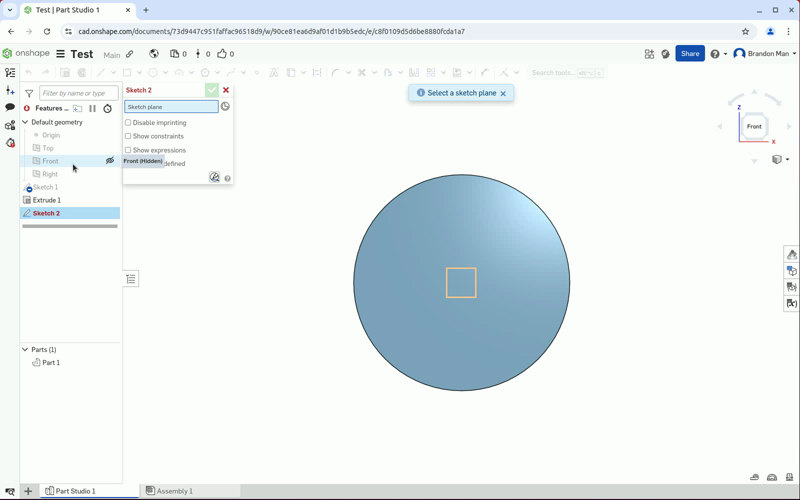
click(73, 163)
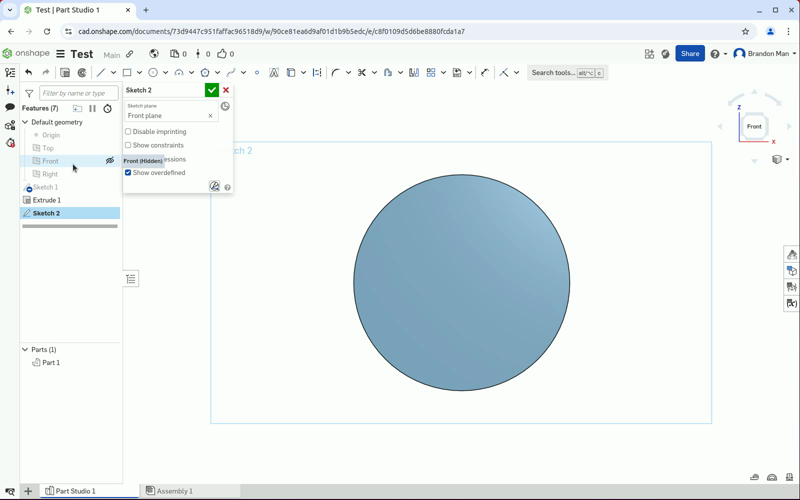
mouse_move(73, 352)
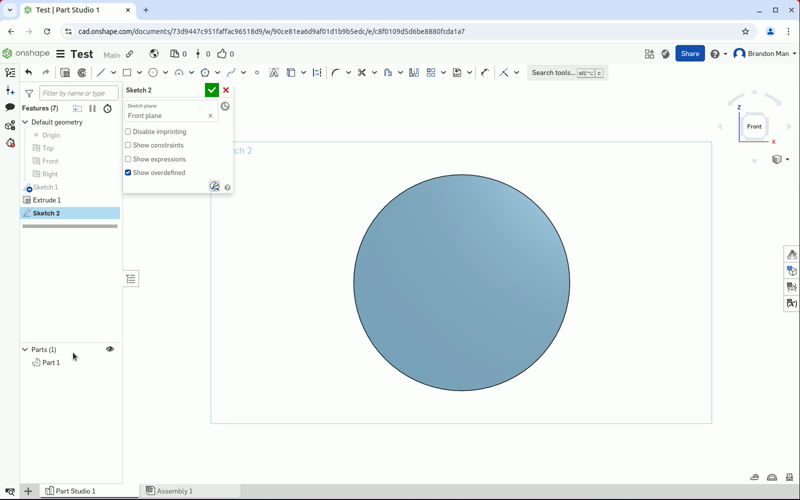
key(y)
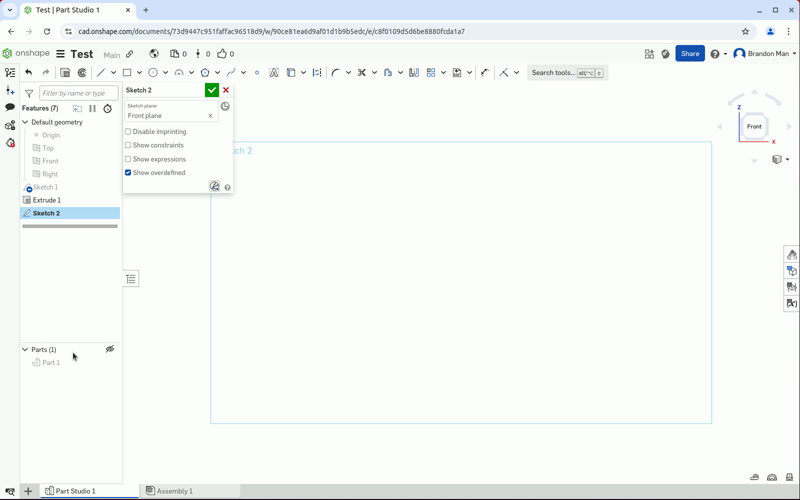
key(a)
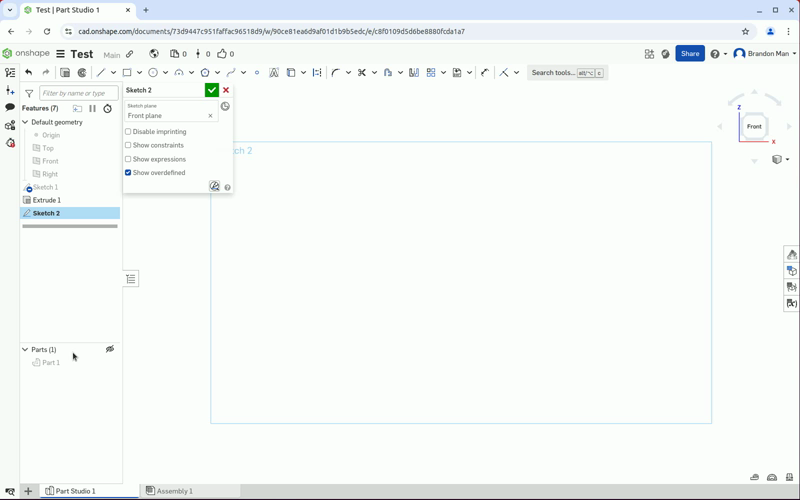
key_down(shift)
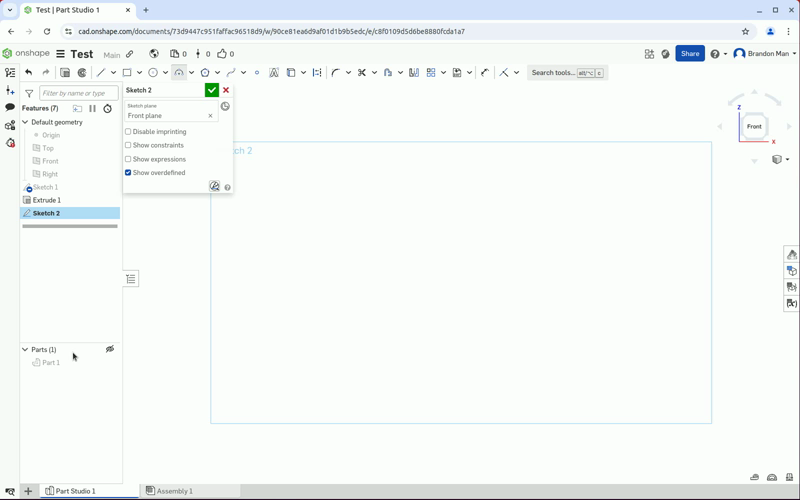
mouse_move(398, 196)
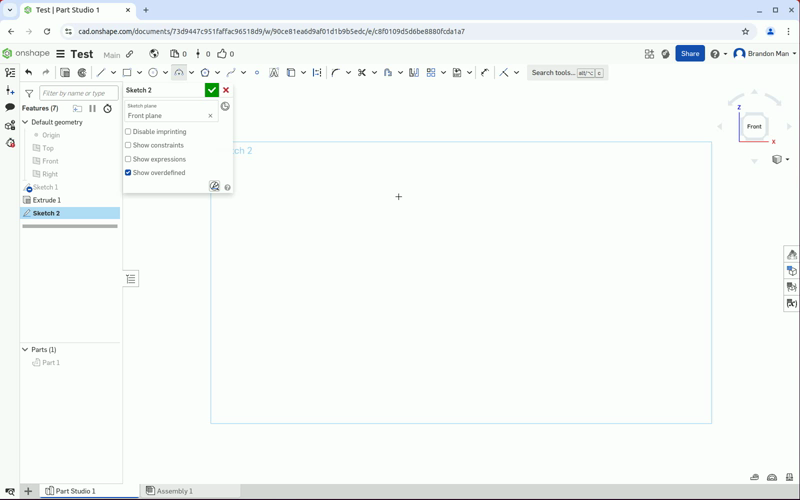
click(398, 196)
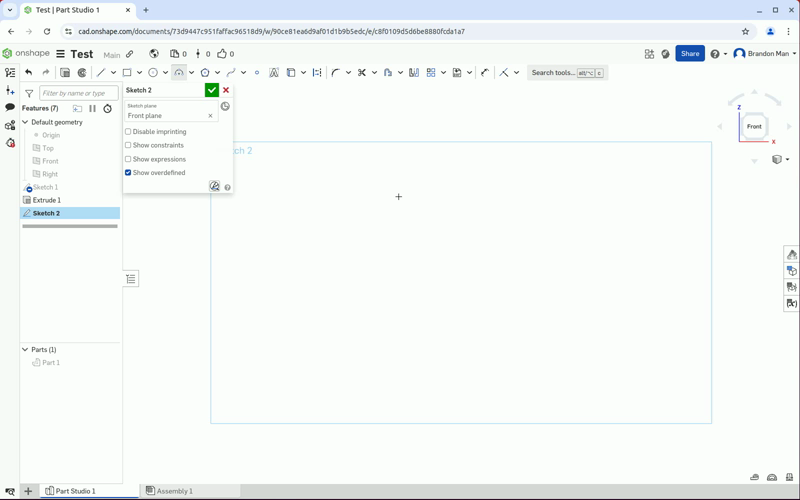
key_up(shift)
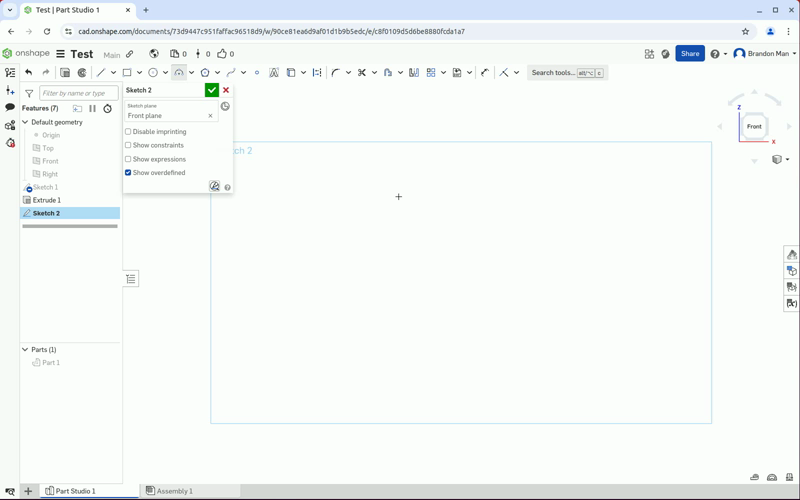
key_down(shift)
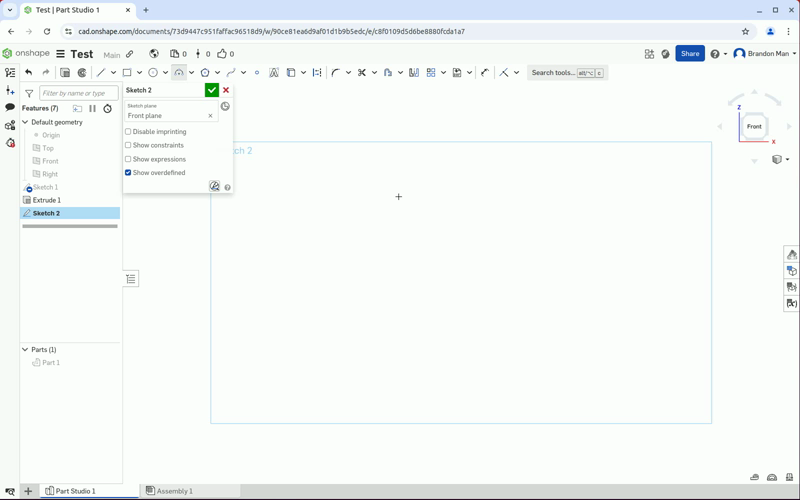
mouse_move(462, 176)
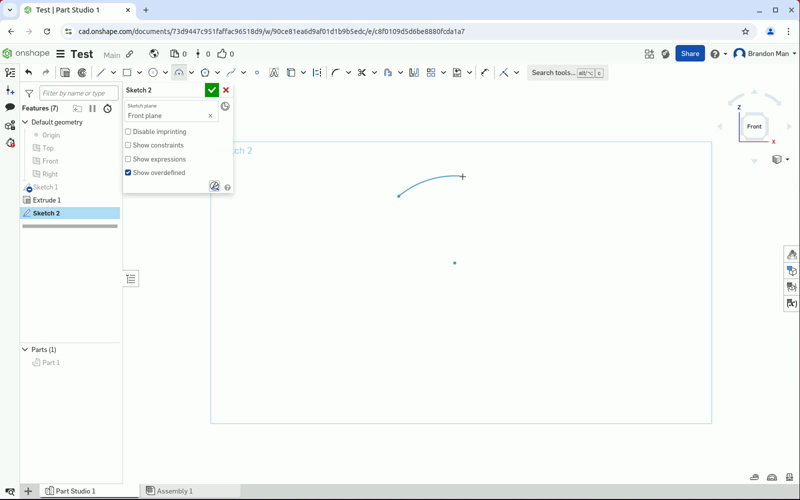
click(462, 176)
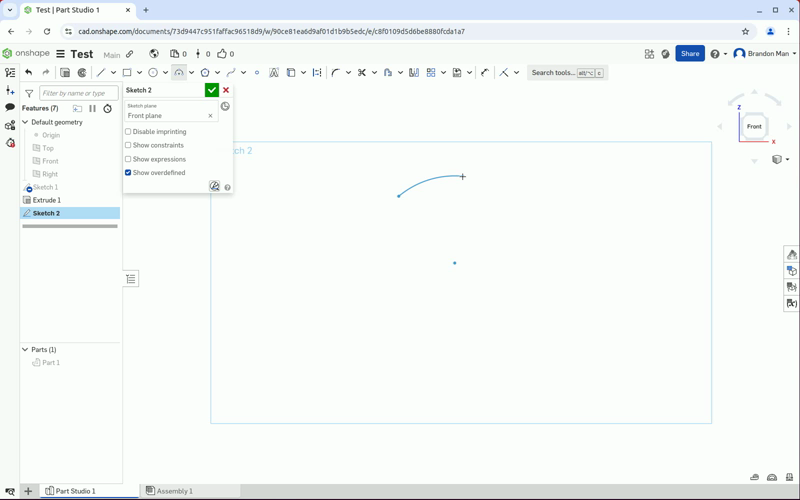
mouse_move(429, 180)
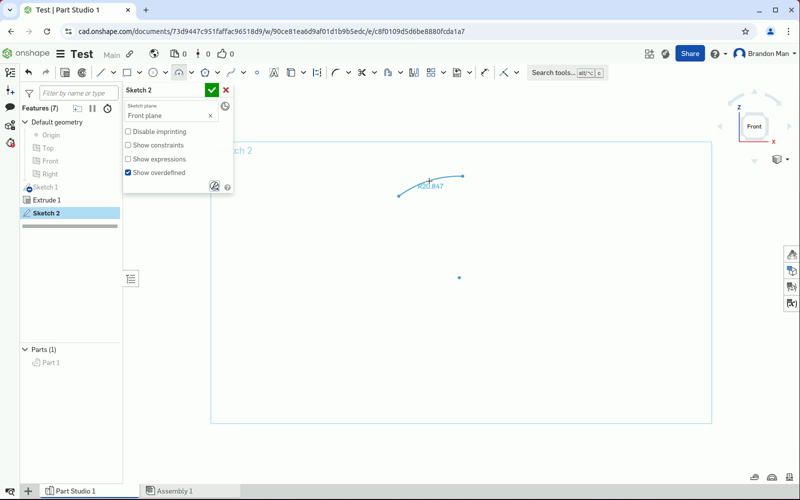
click(429, 180)
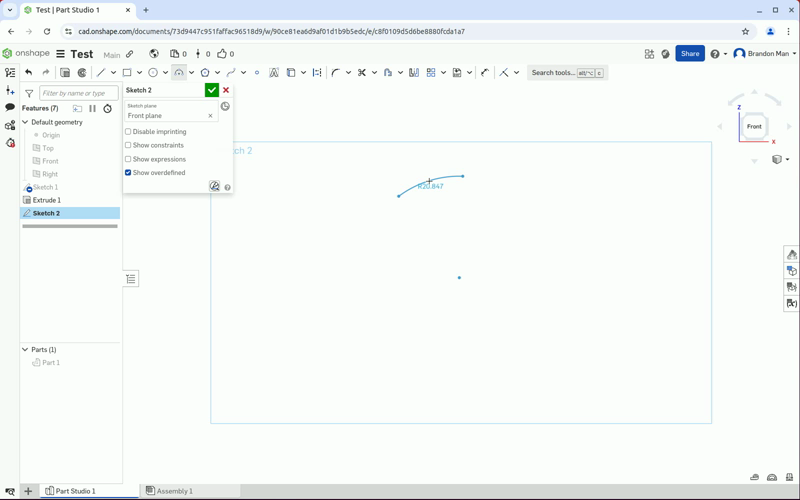
key_up(shift)
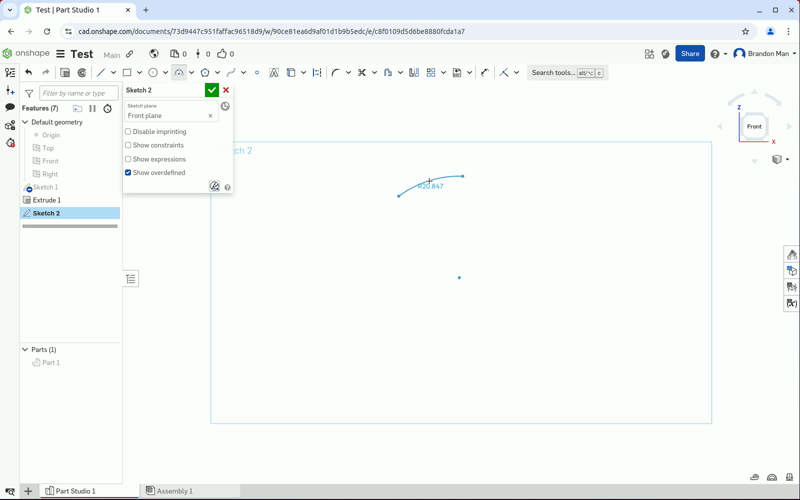
key(esc)
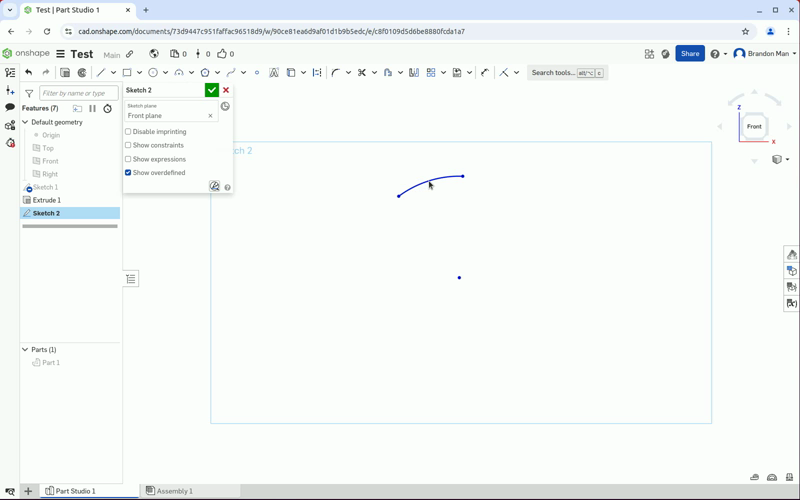
key(l)
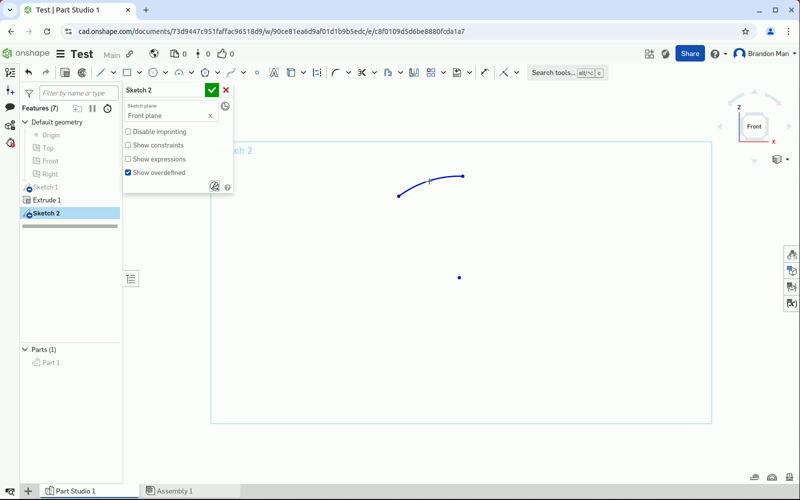
mouse_move(462, 176)
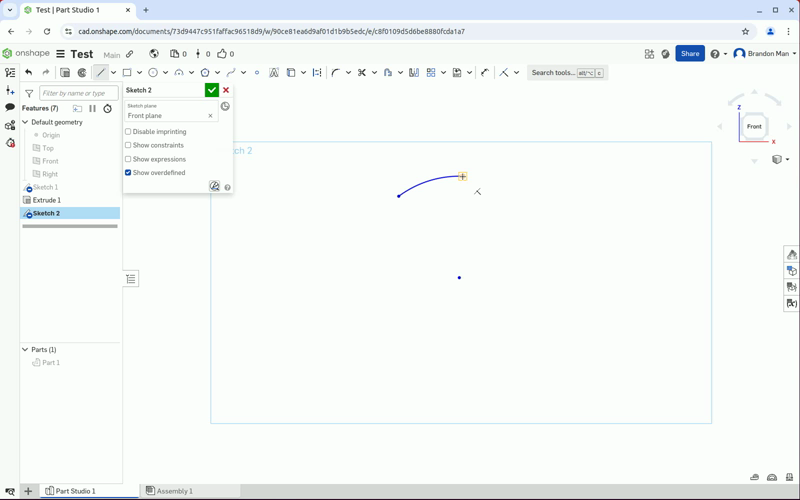
click(462, 176)
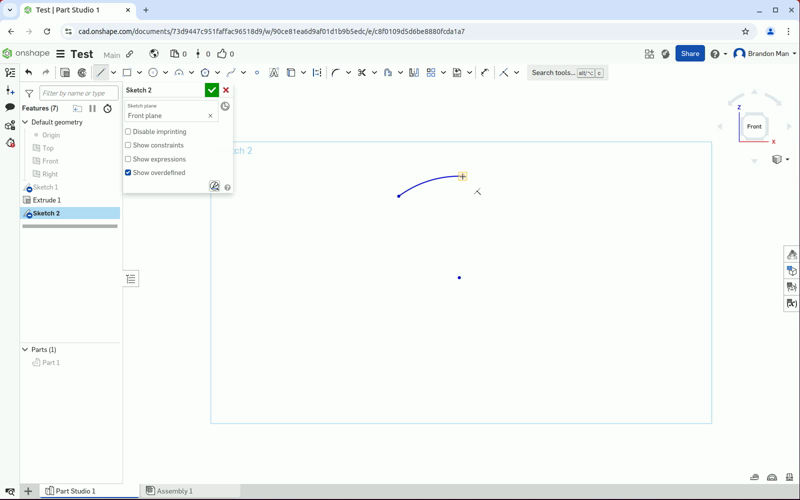
key_down(shift)
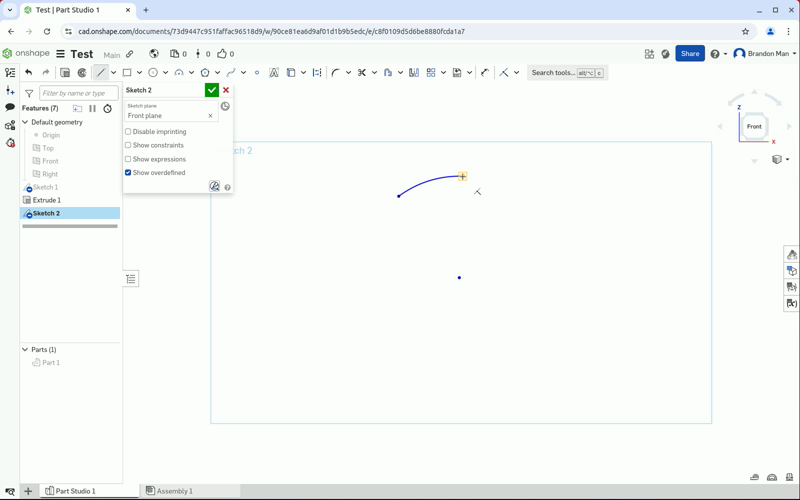
mouse_move(492, 176)
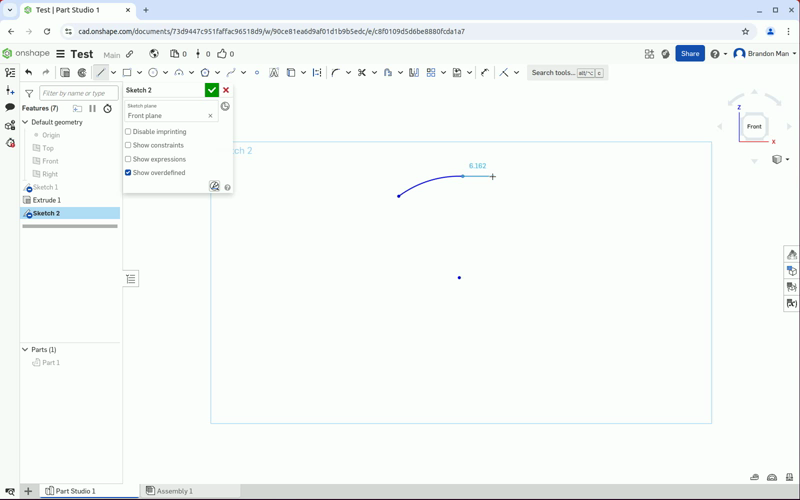
mouse_move(427, 176)
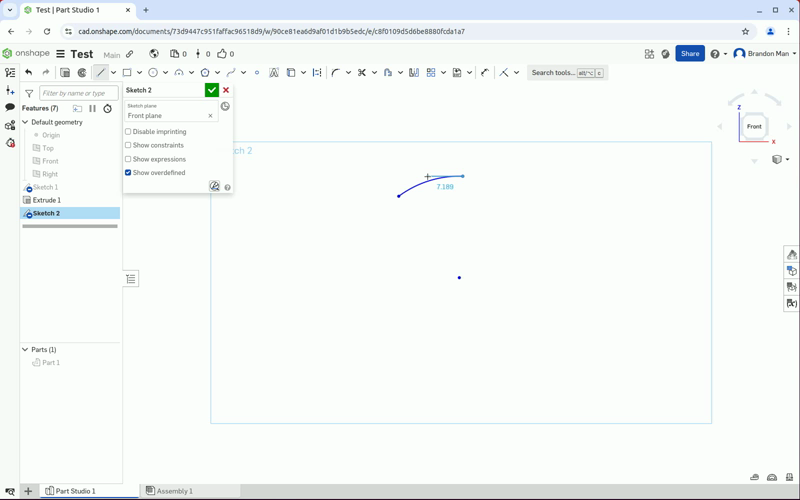
click(427, 176)
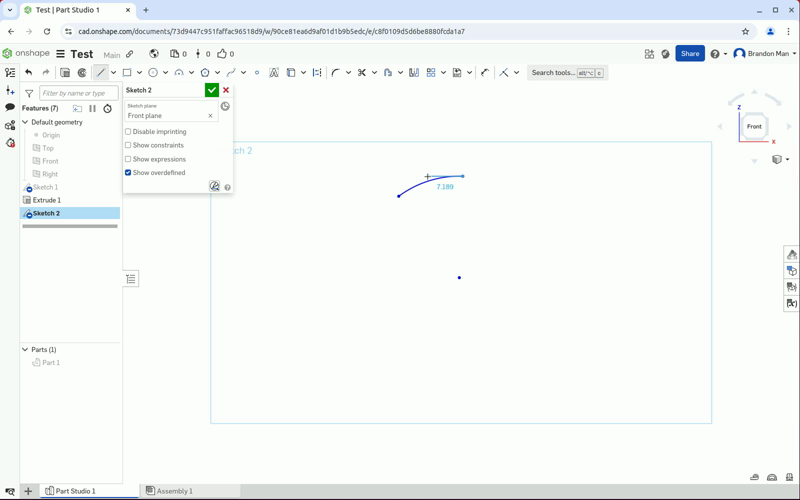
key_up(shift)
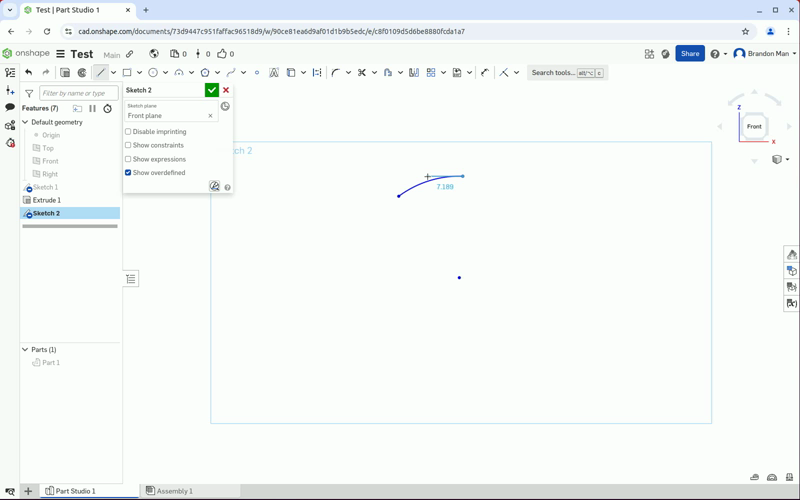
mouse_move(457, 176)
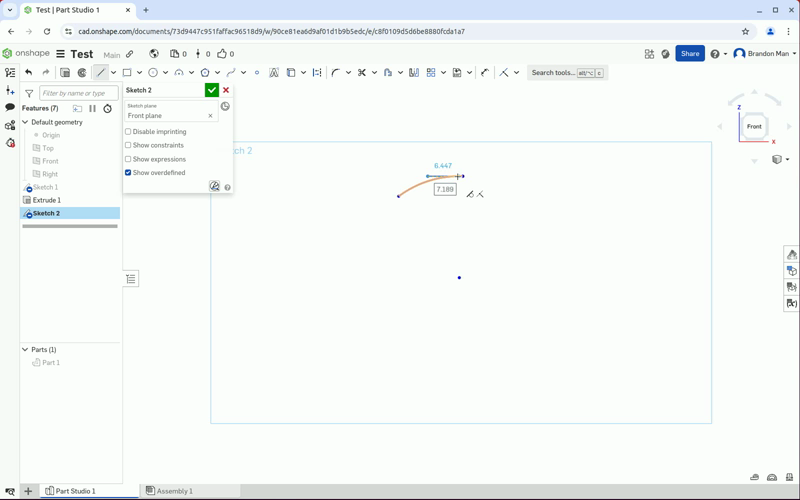
key_down(shift)
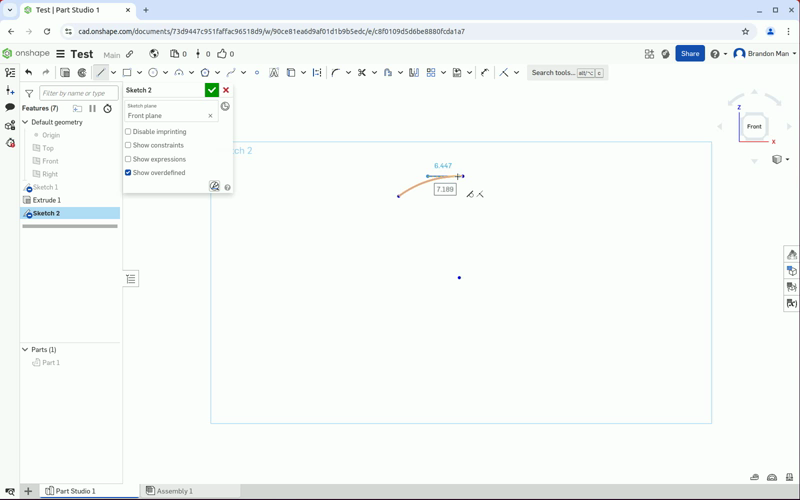
mouse_move(398, 196)
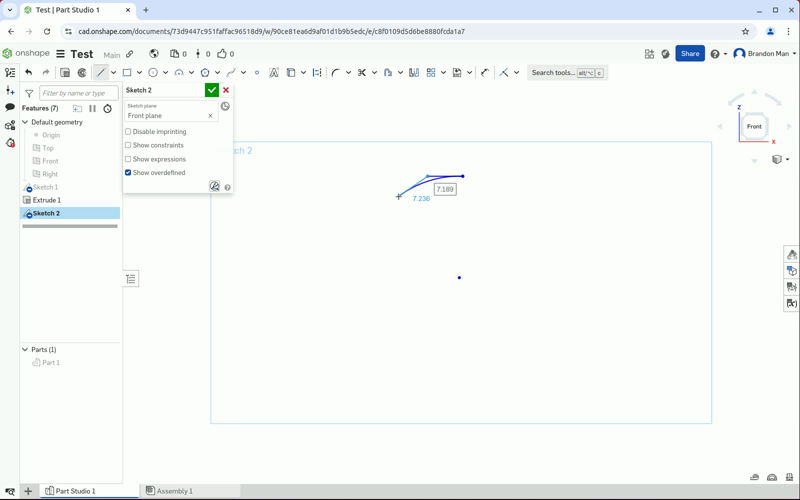
key_up(shift)
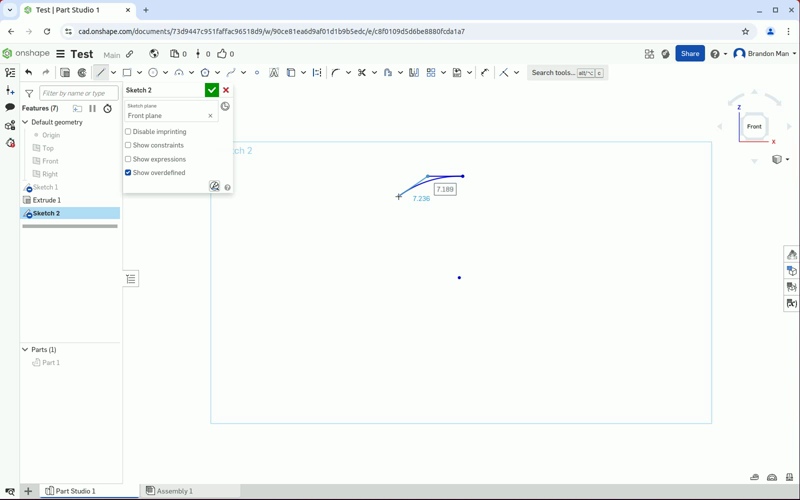
click(398, 196)
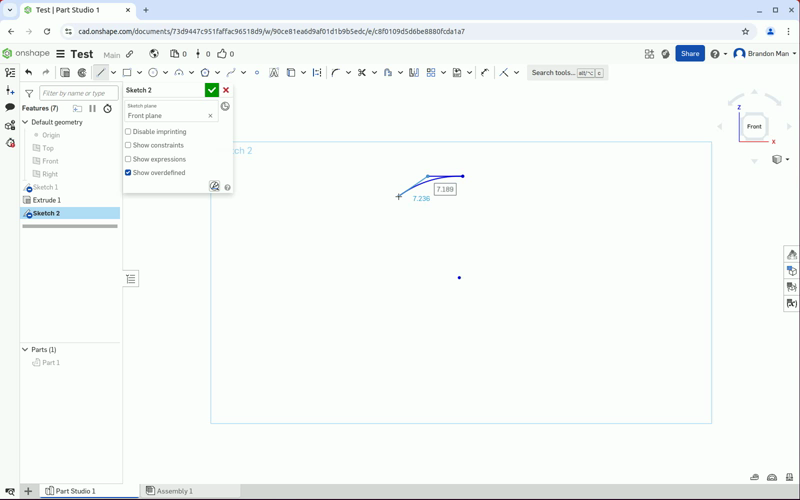
key(esc)
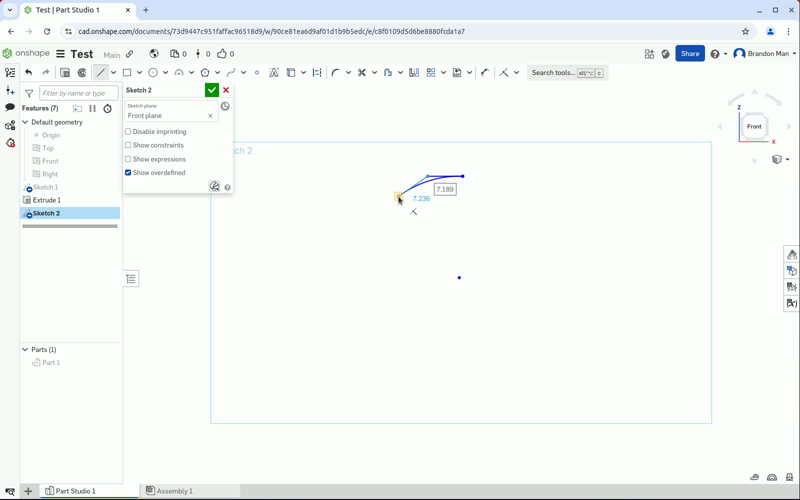
mouse_move(436, 176)
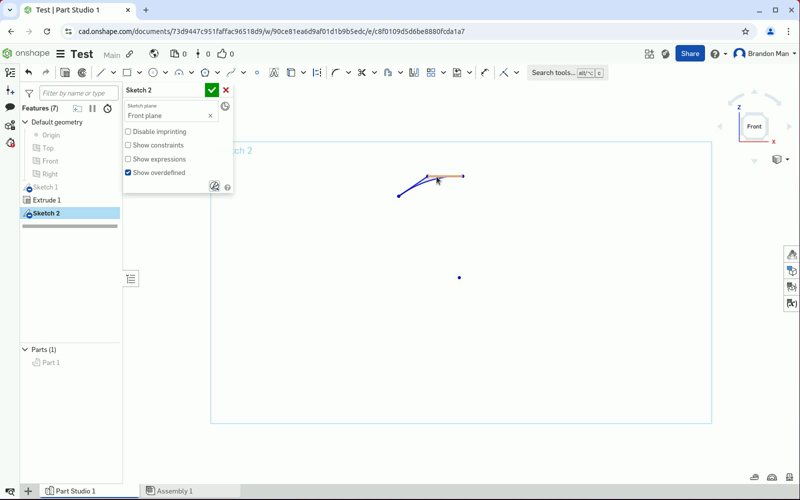
scroll(6)
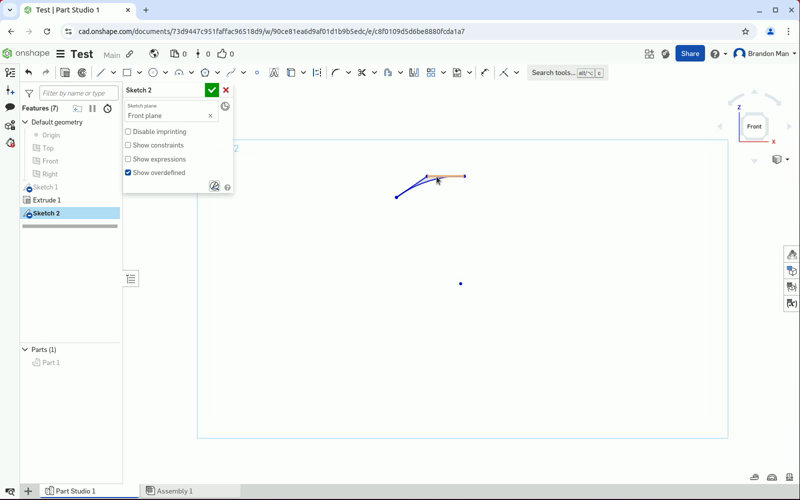
scroll(6)
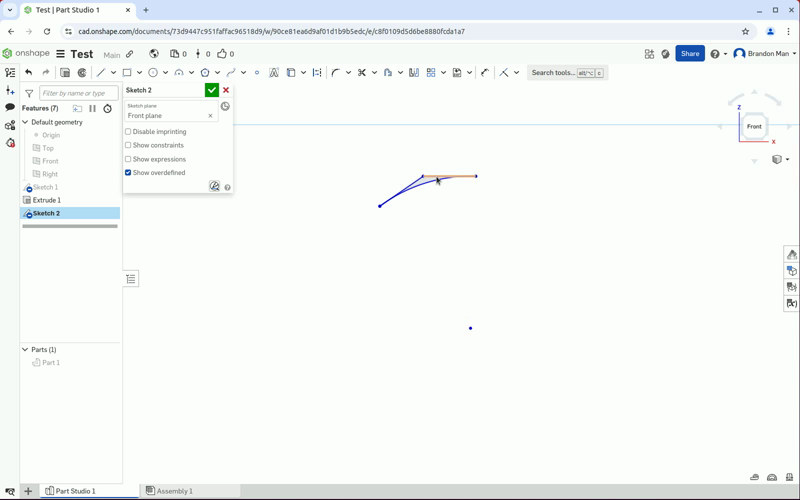
scroll(6)
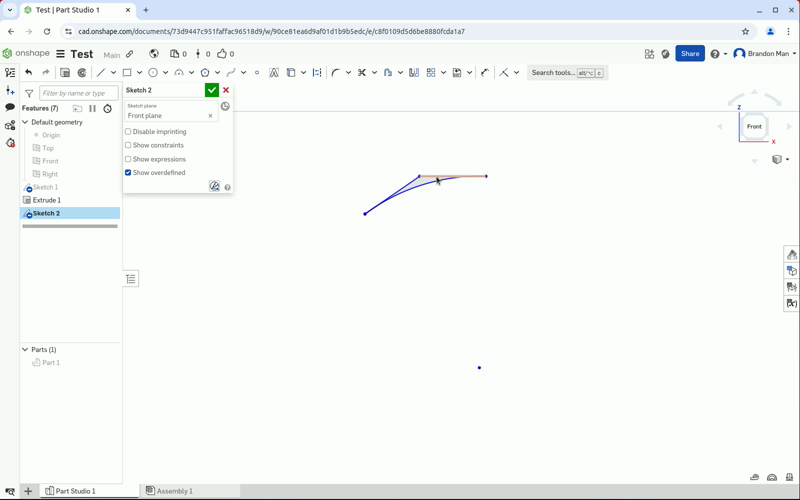
scroll(6)
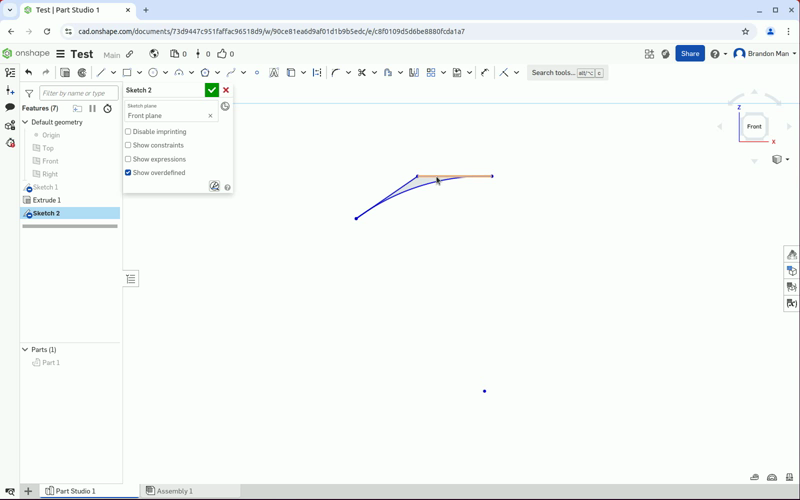
scroll(6)
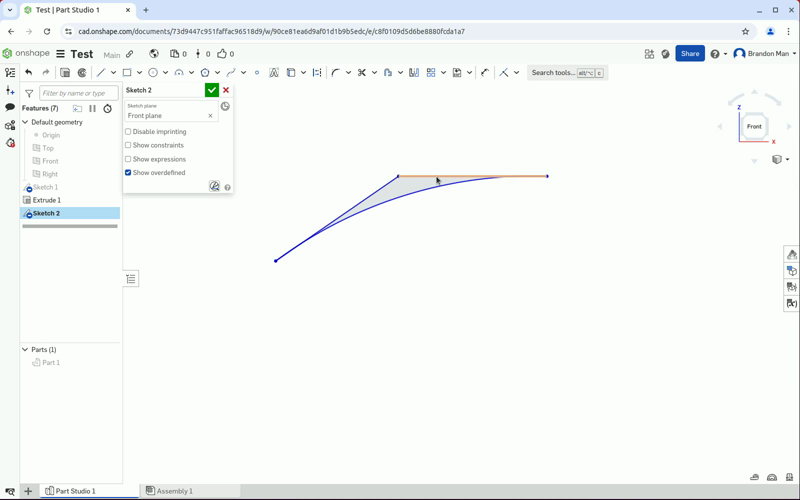
scroll(6)
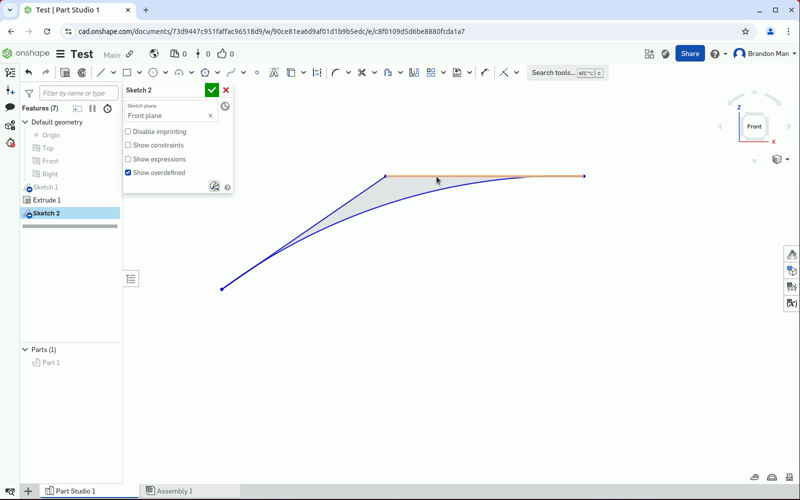
scroll(6)
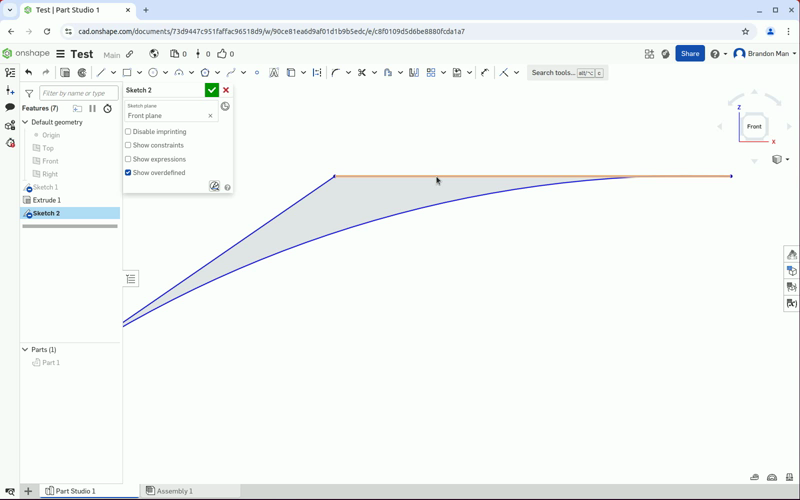
click(436, 176)
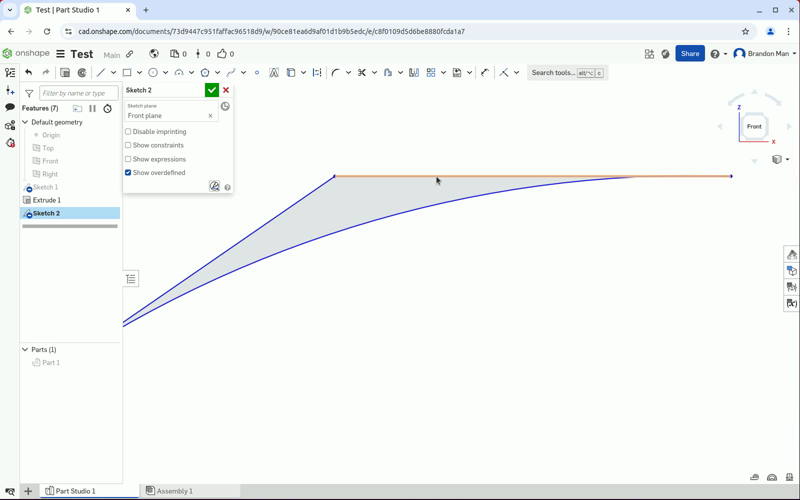
scroll(-6)
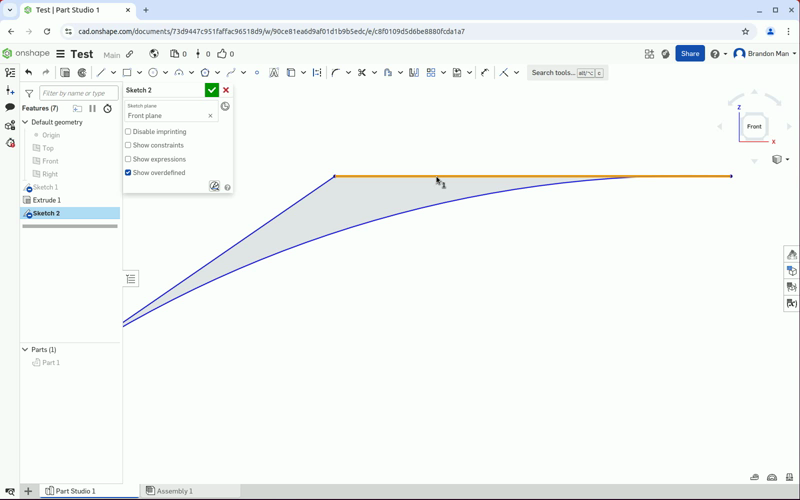
scroll(-6)
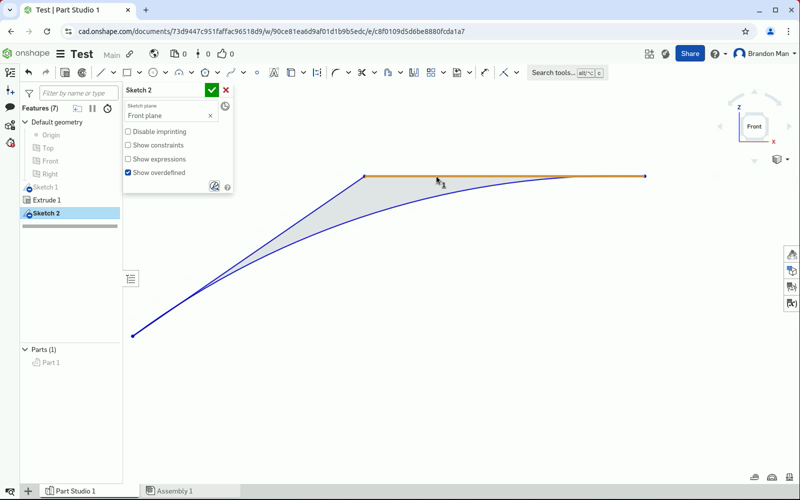
scroll(-6)
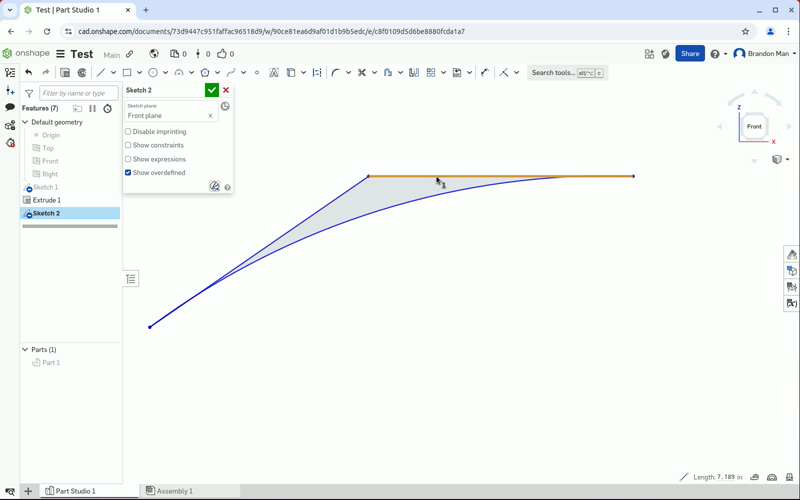
scroll(-6)
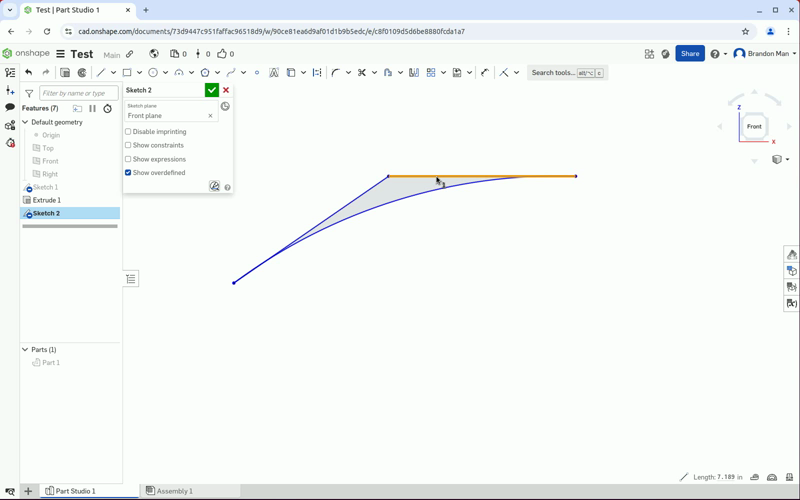
scroll(-6)
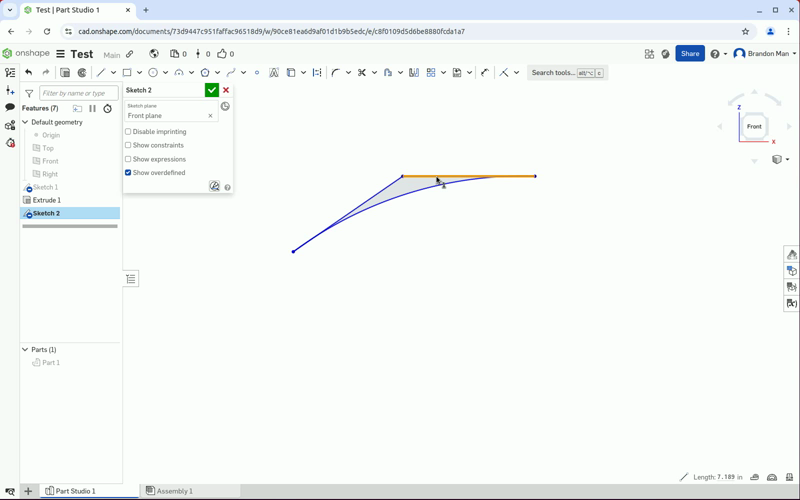
scroll(-6)
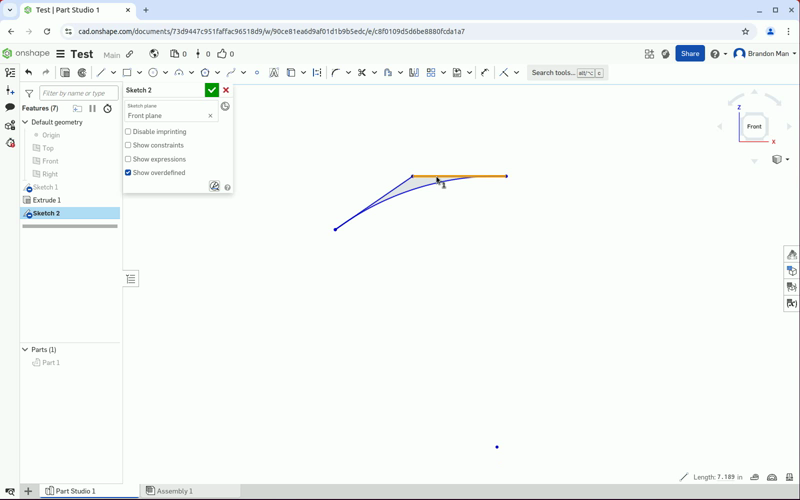
scroll(-6)
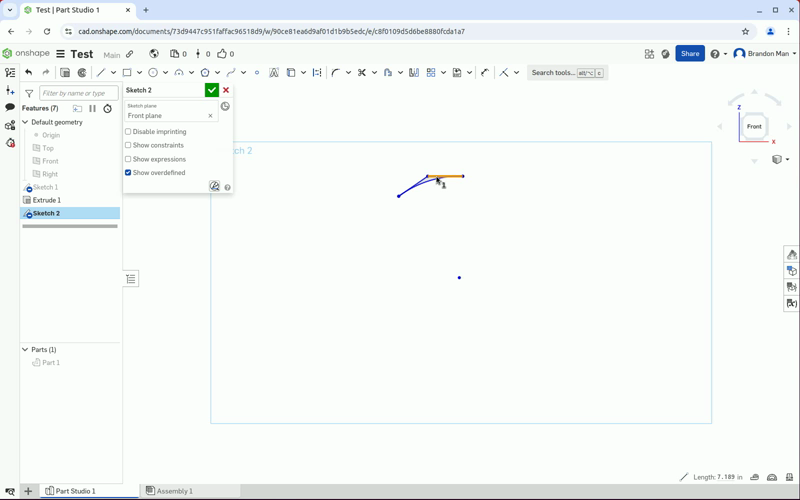
mouse_move(73, 352)
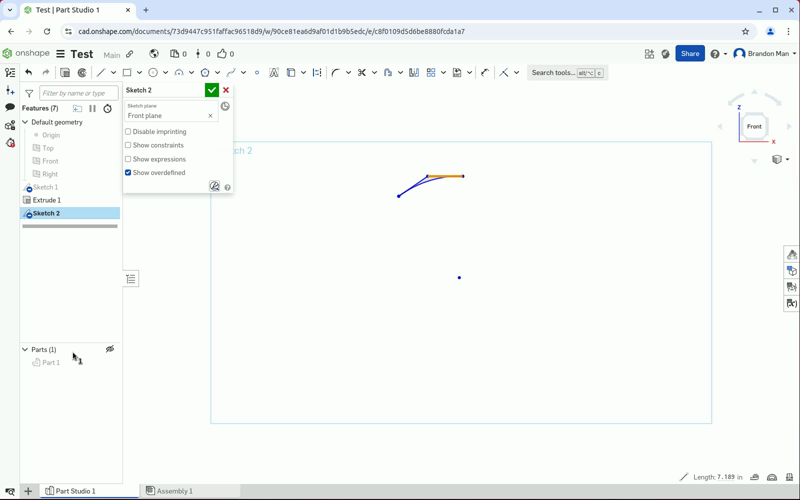
key(shift+y)
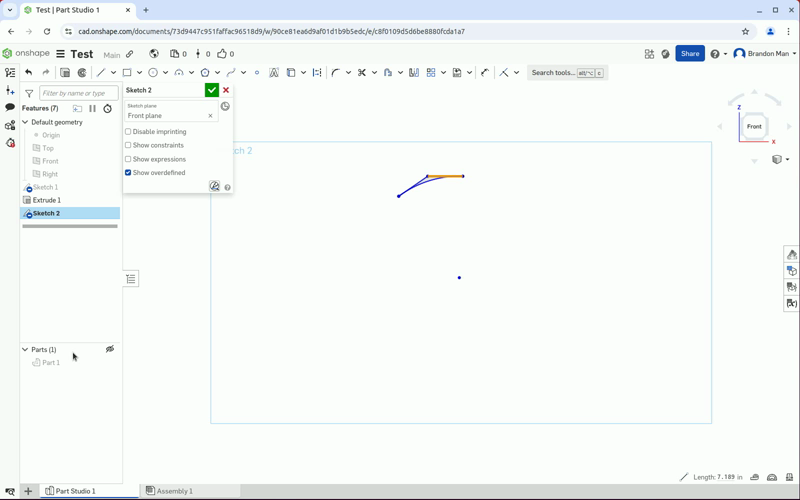
key(shift+e)
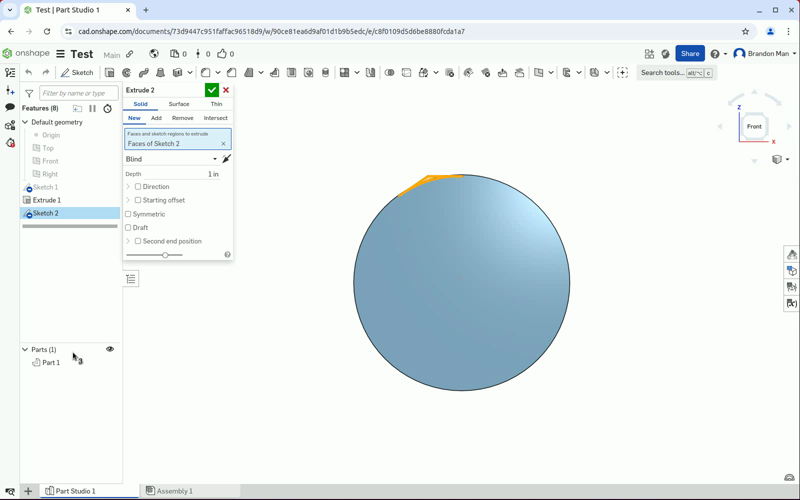
mouse_move(143, 106)
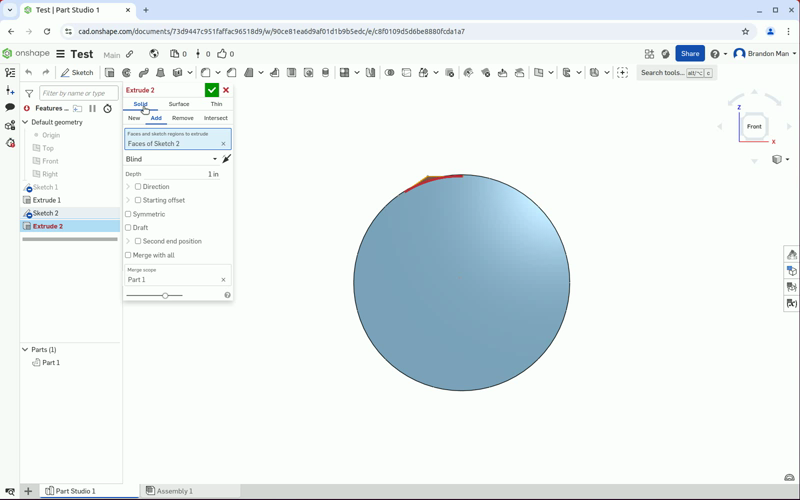
click(143, 106)
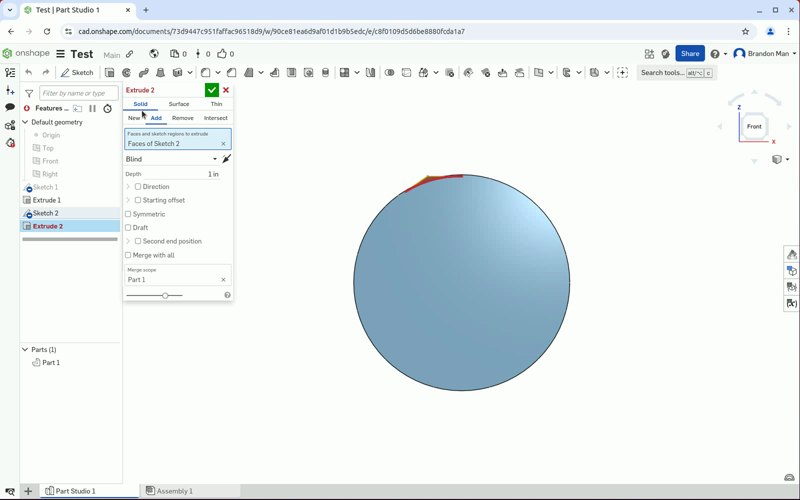
mouse_move(137, 120)
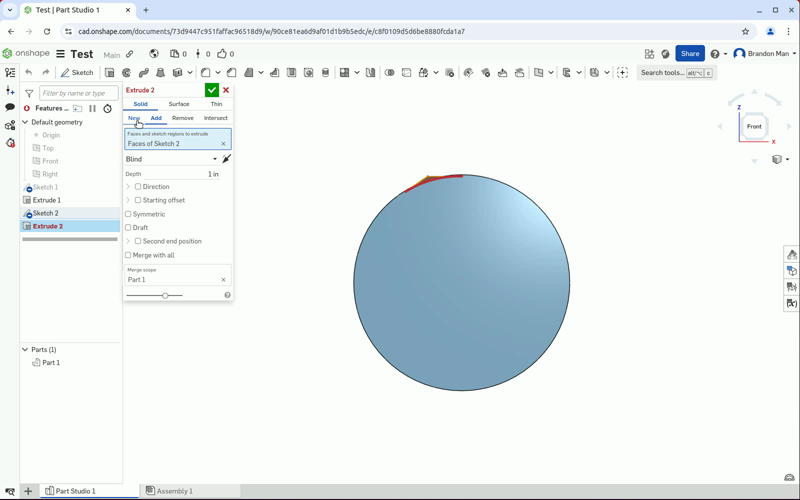
click(137, 120)
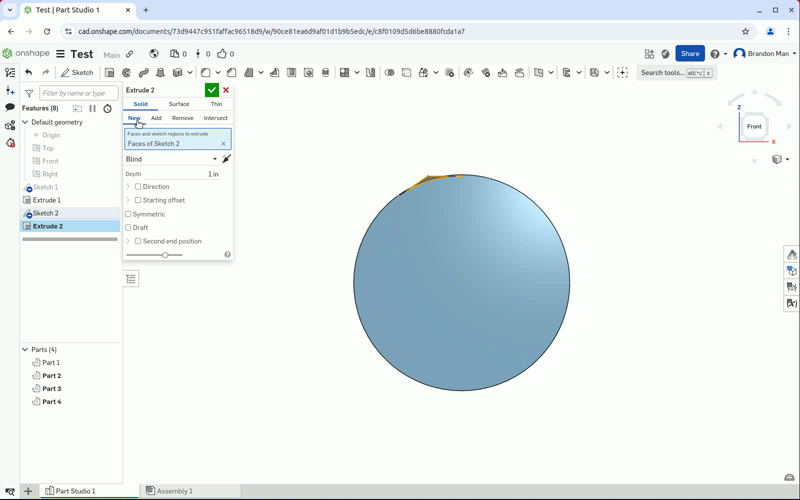
key(tab, 4)
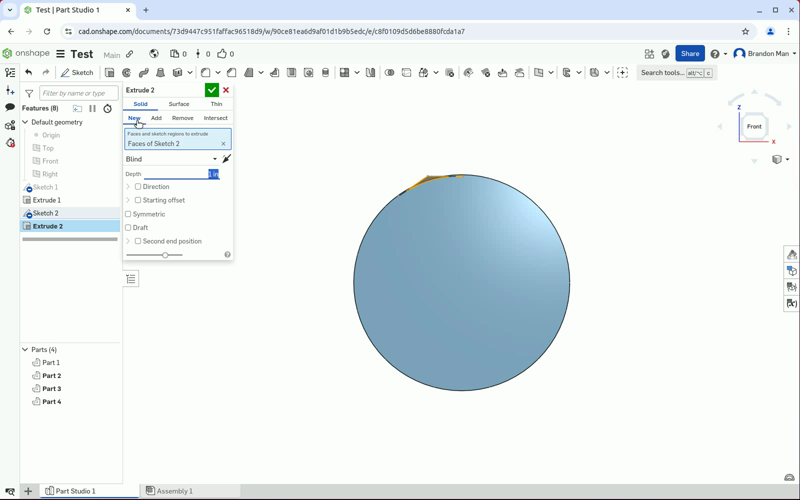
text(0.241)
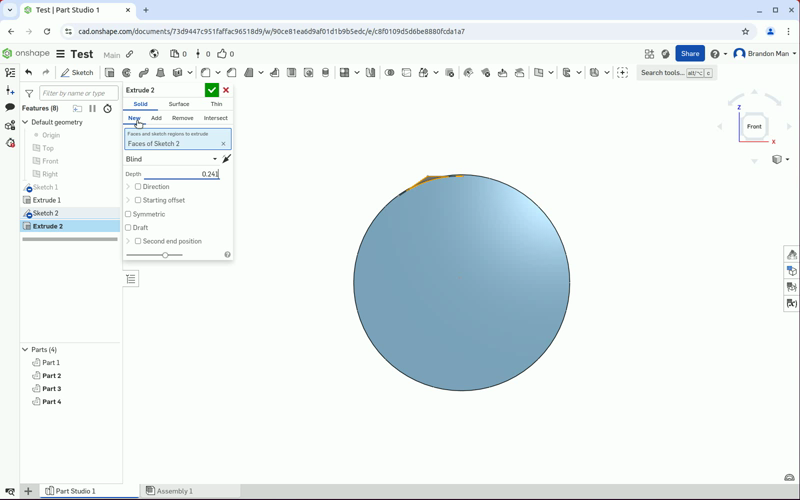
key(enter)
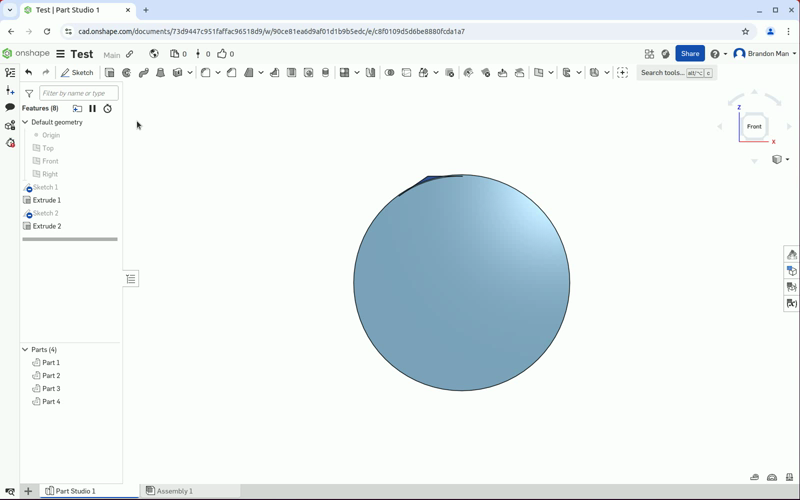
key(shift+h)
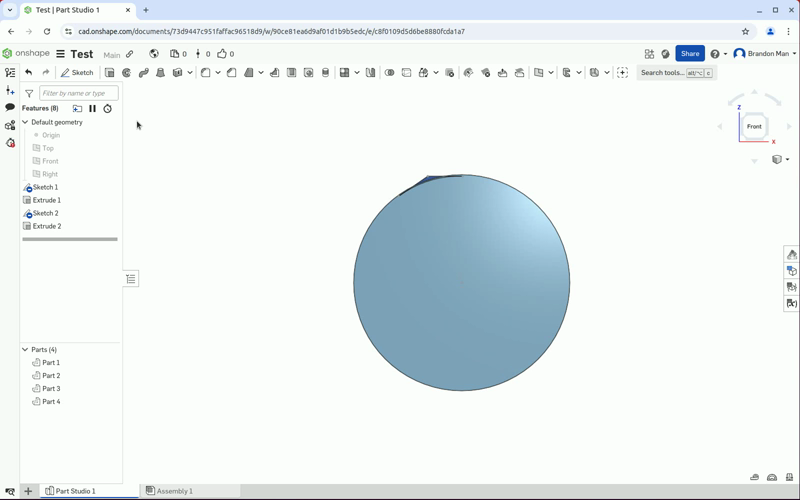
key(shift+h)
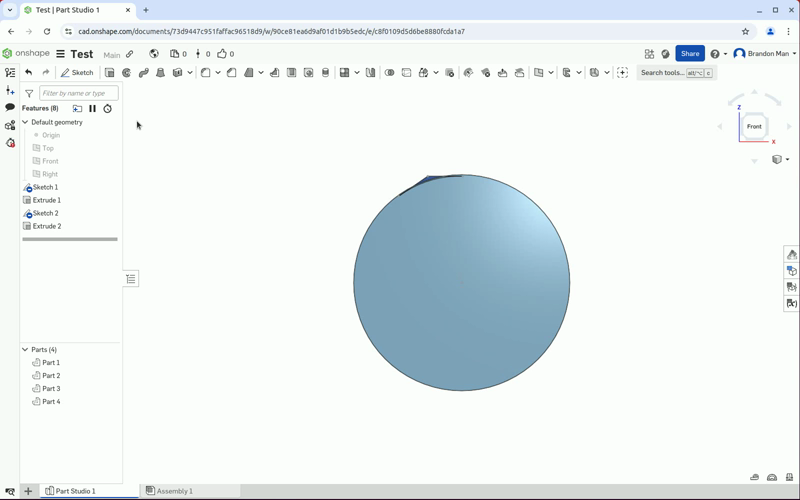
key(shift+7)
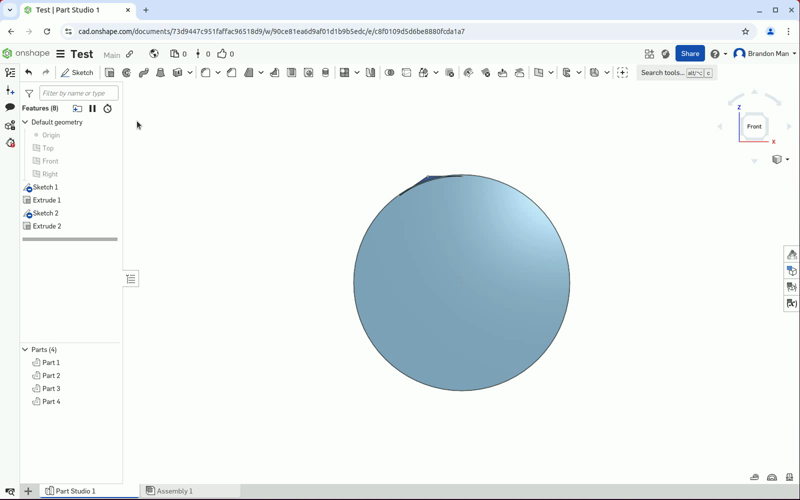
key(left, 2)
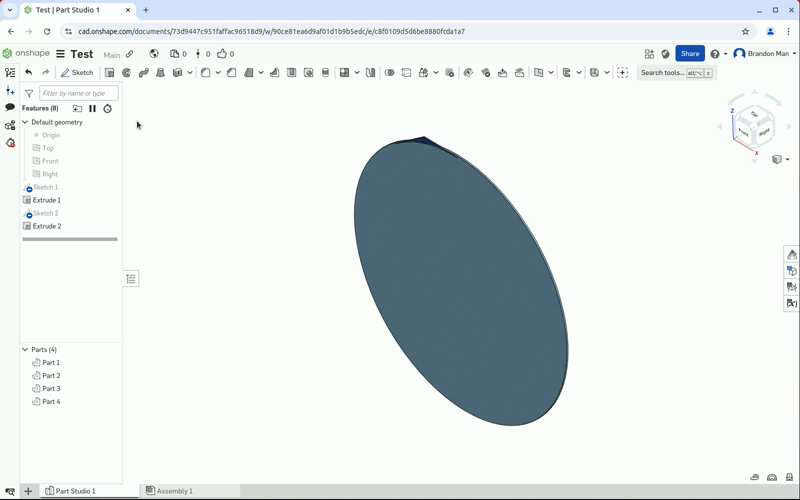
key(down, 2)
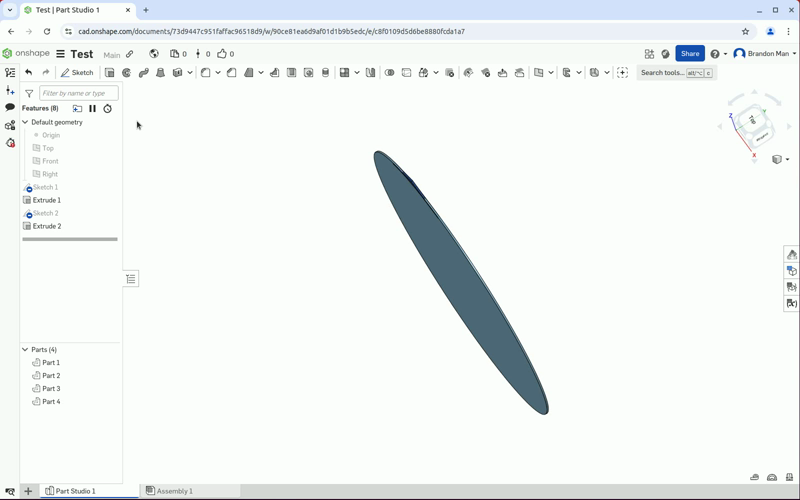
key(up, 2)
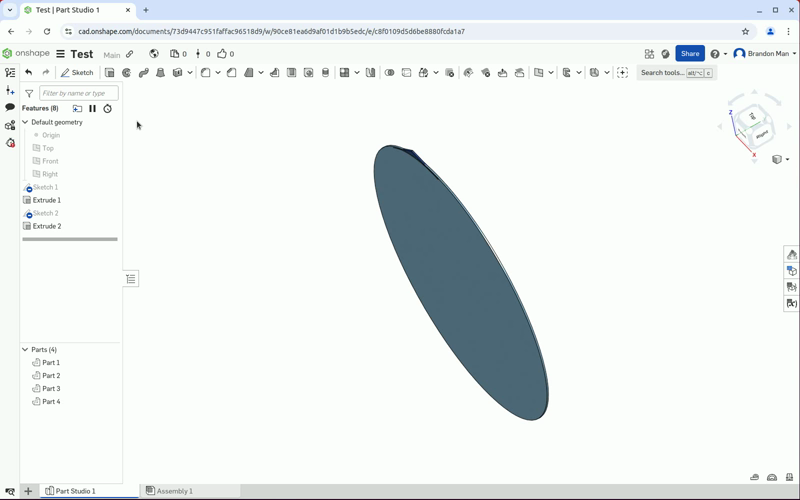
key(right, 2)
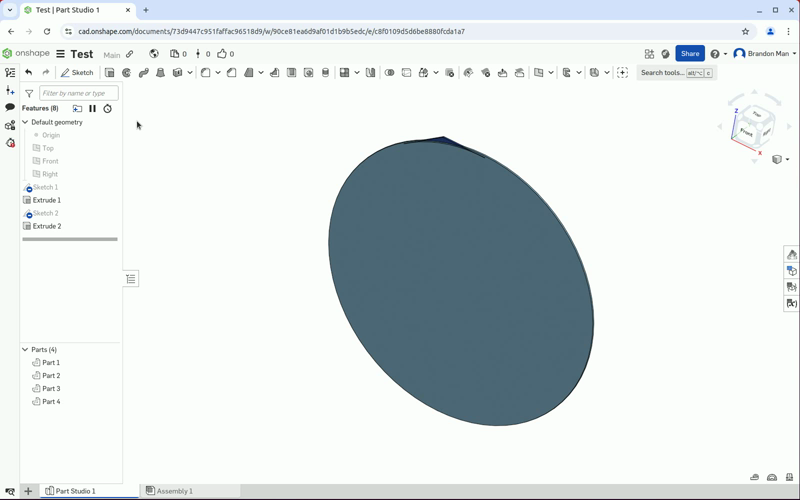
mouse_move(73, 189)
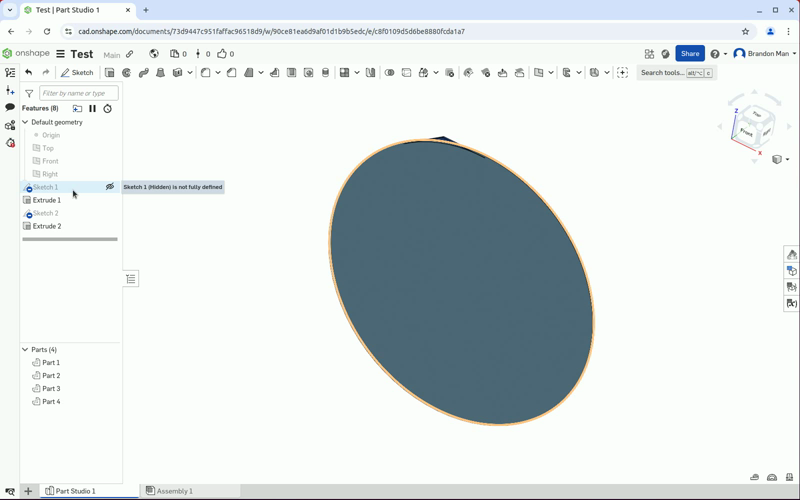
click(73, 189)